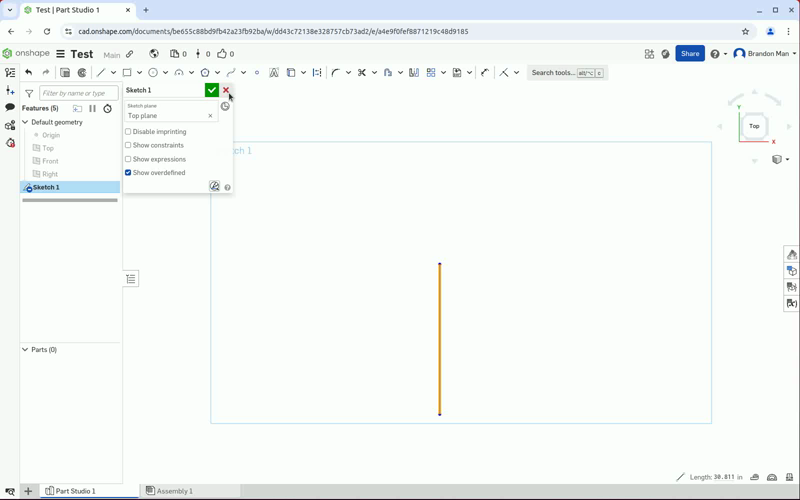
key(shift+h)
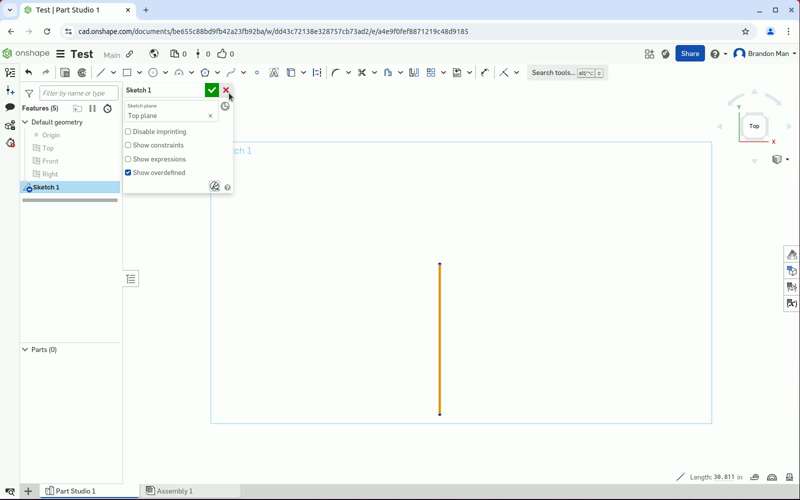
key(shift+s)
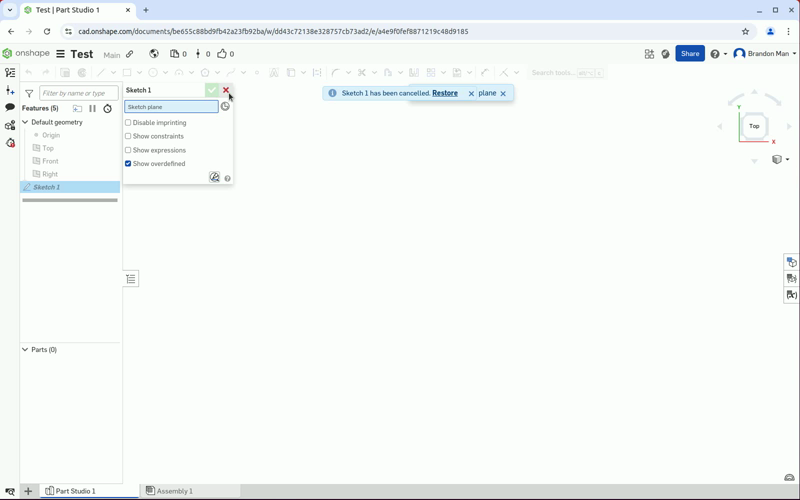
mouse_move(73, 150)
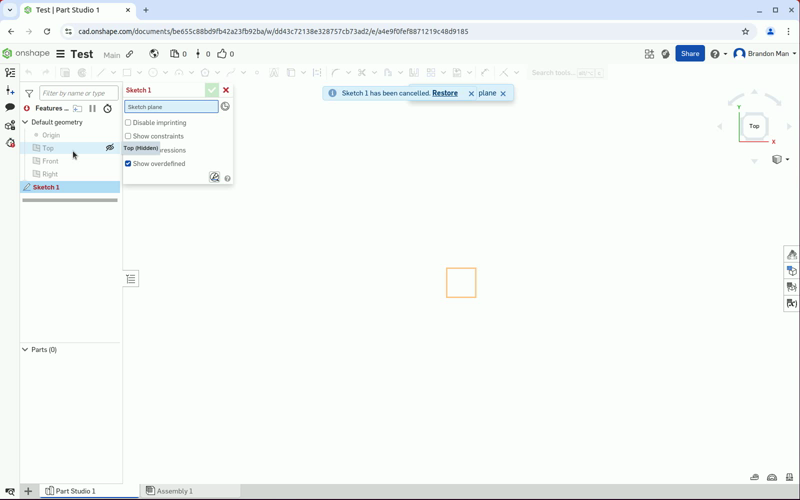
click(73, 150)
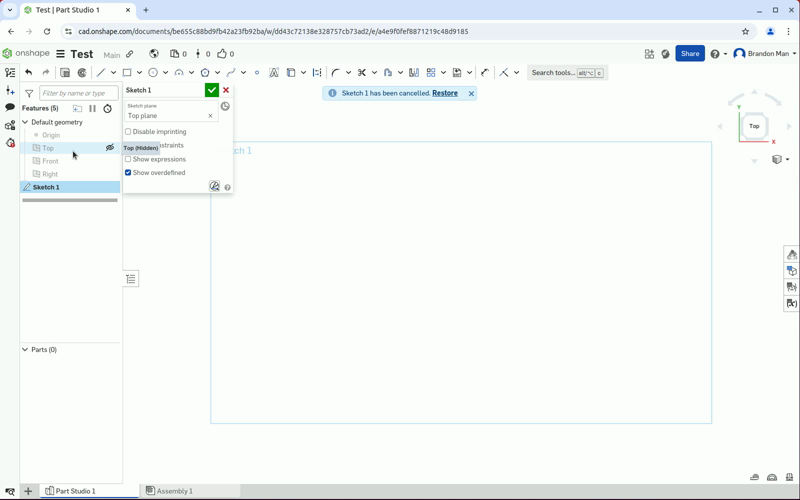
mouse_move(73, 352)
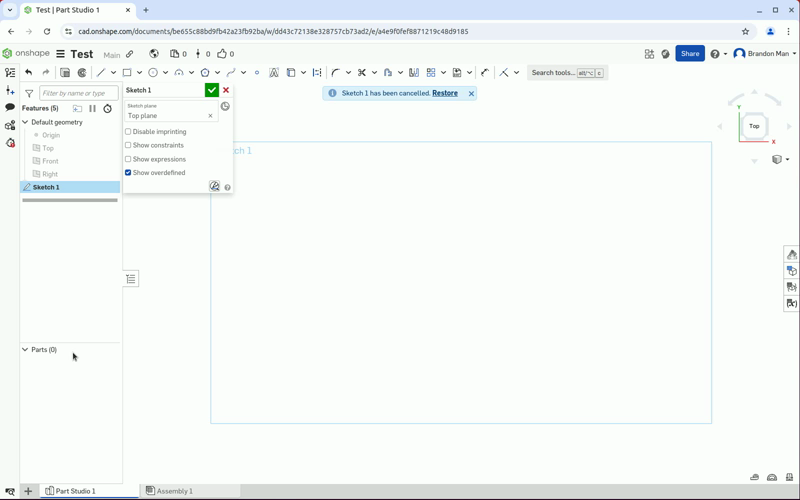
key(y)
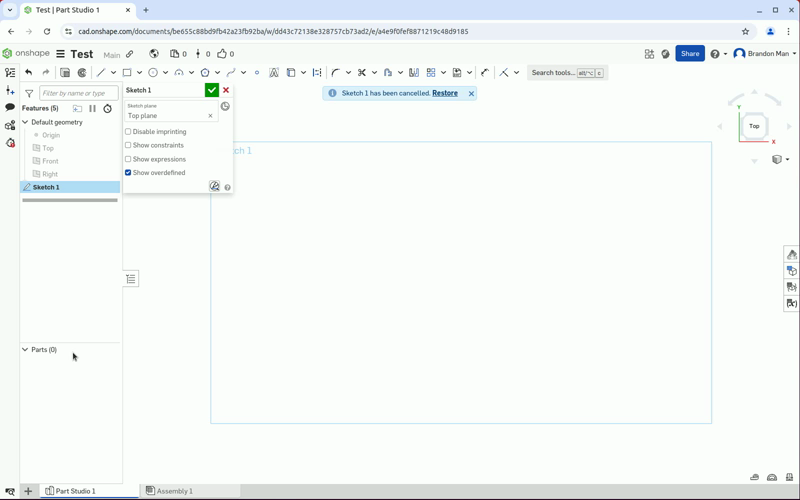
key(l)
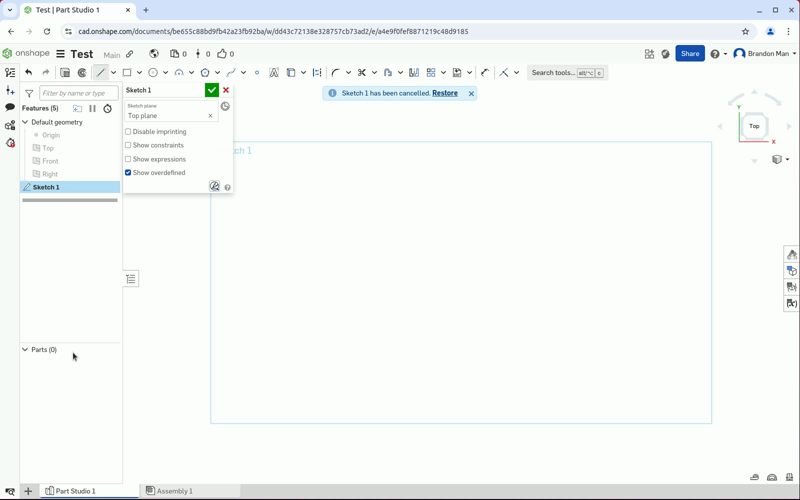
key_down(shift)
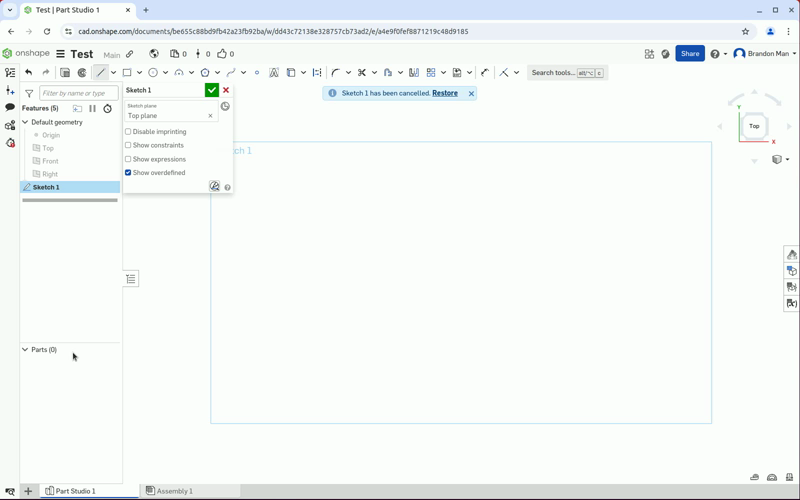
mouse_move(348, 295)
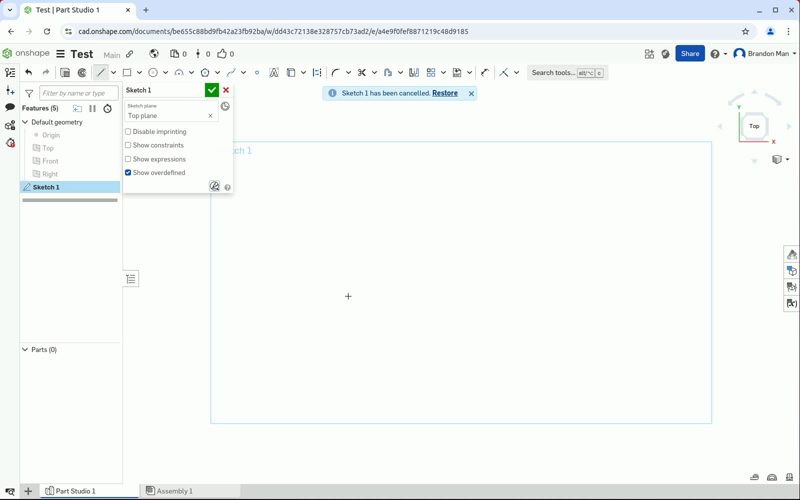
click(348, 295)
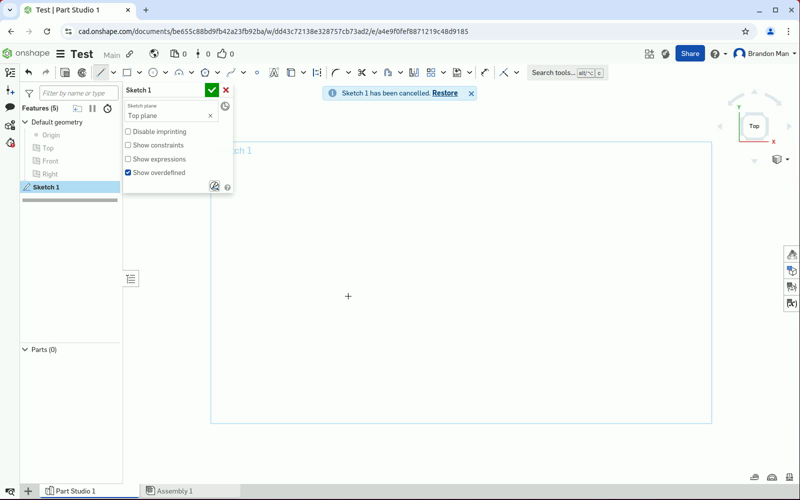
key_up(shift)
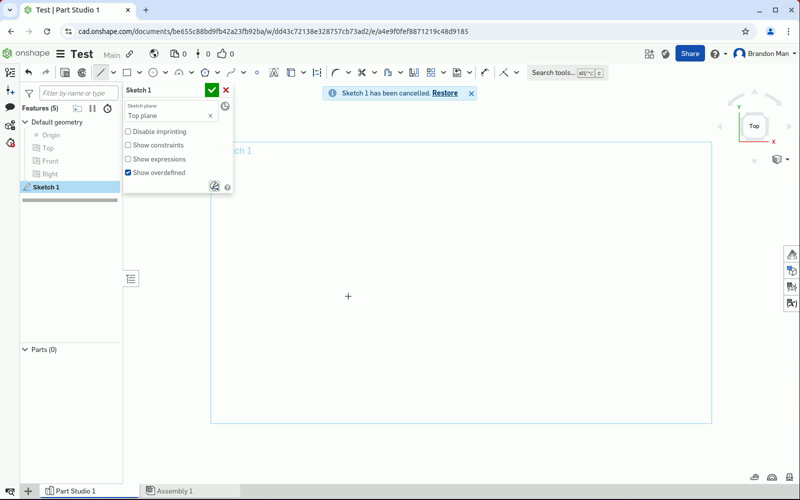
key_down(shift)
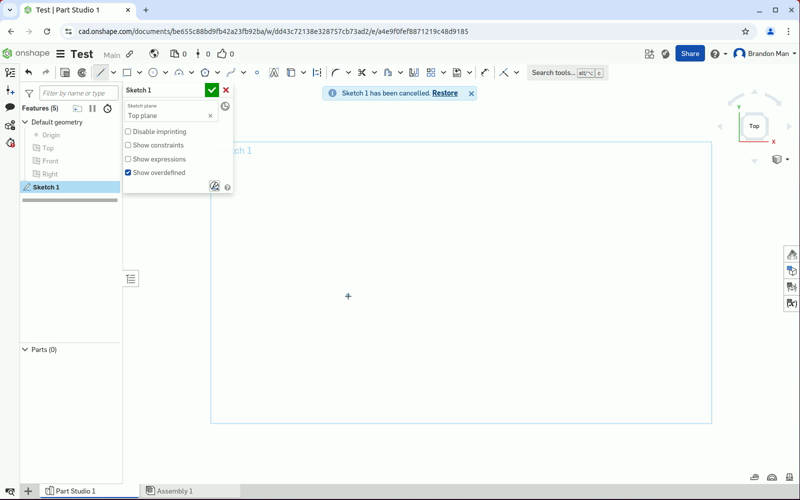
mouse_move(435, 295)
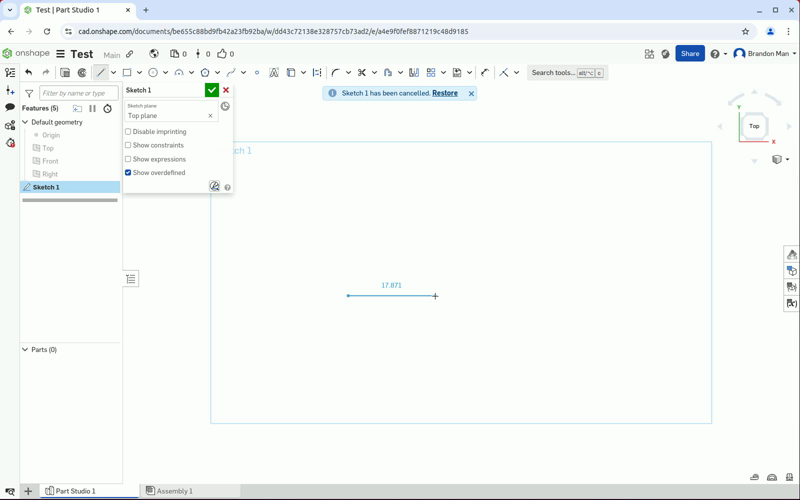
click(435, 295)
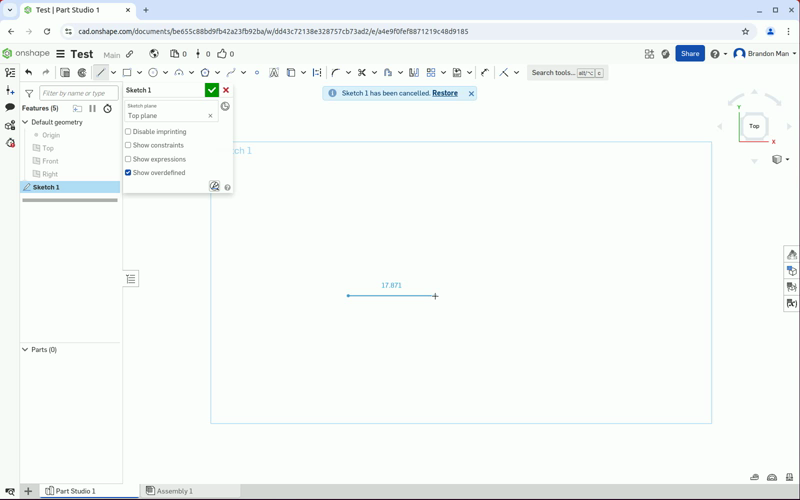
key_up(shift)
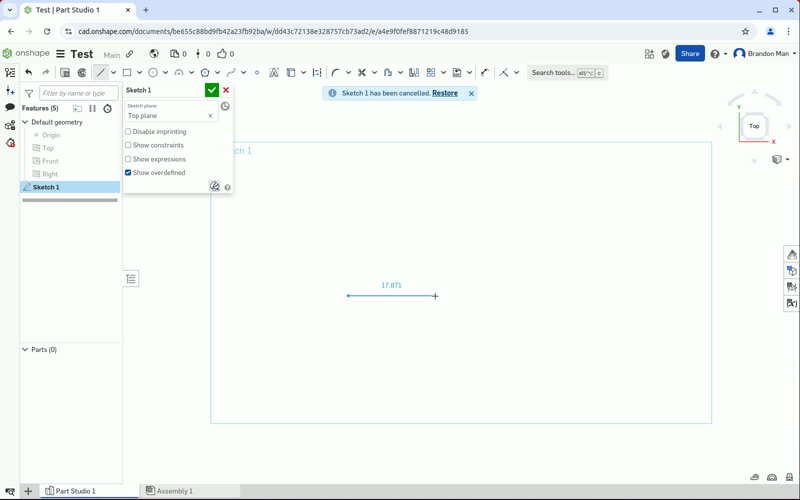
key_down(shift)
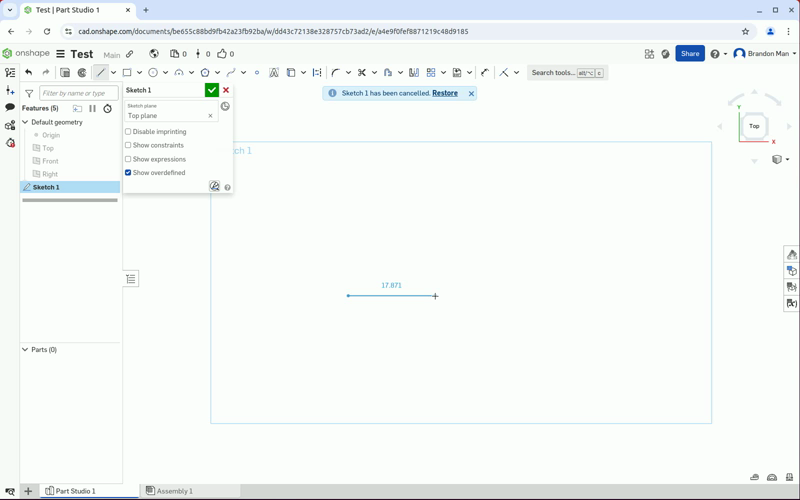
mouse_move(435, 208)
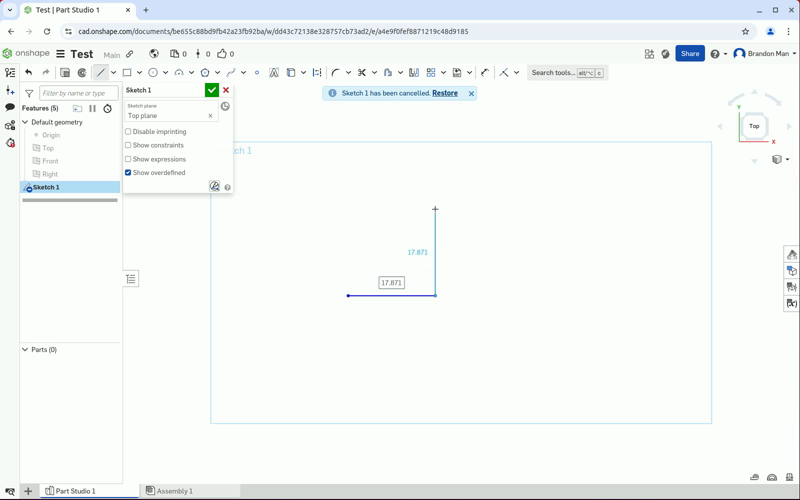
click(435, 208)
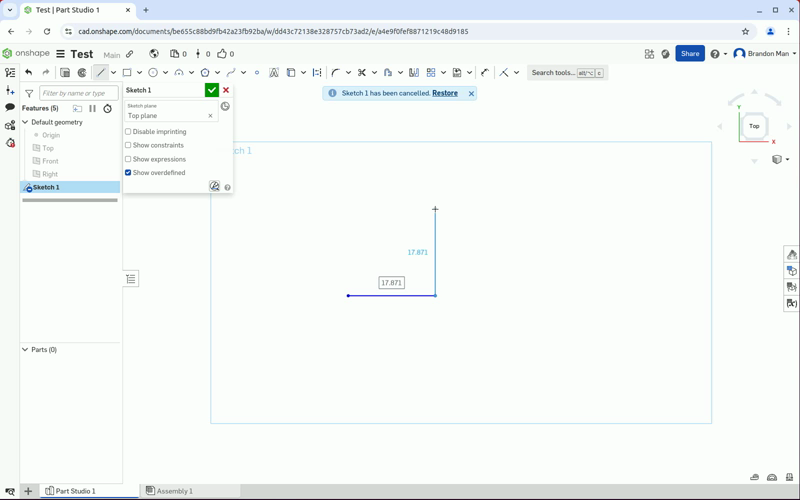
key_up(shift)
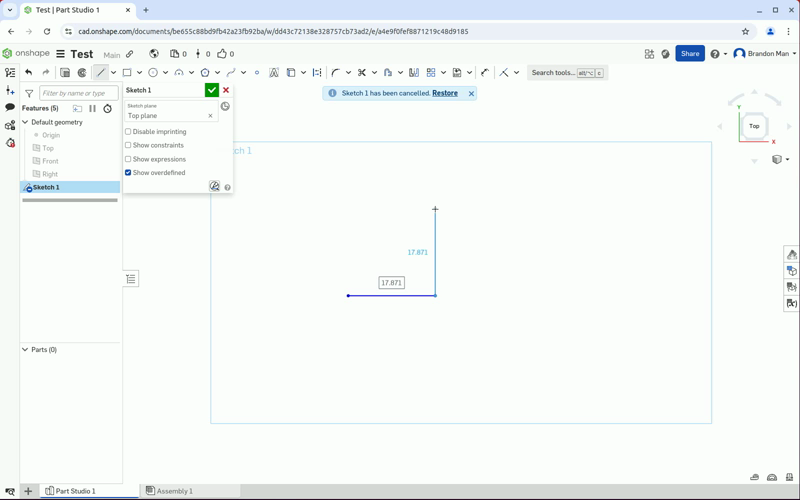
key_down(shift)
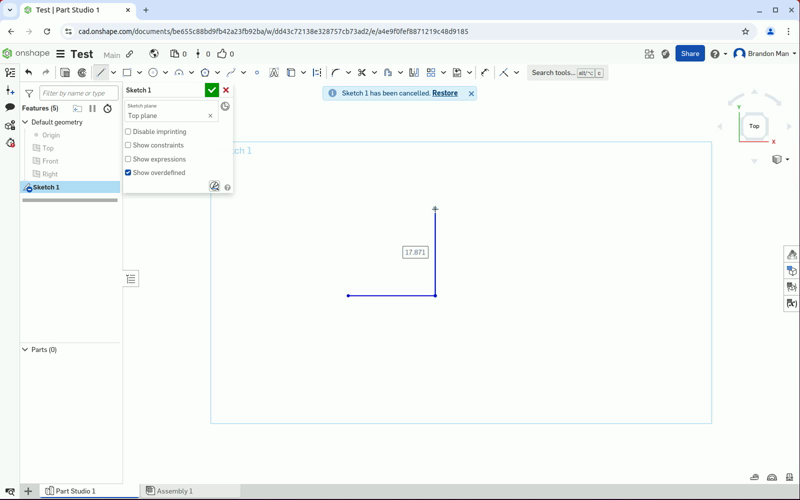
mouse_move(348, 208)
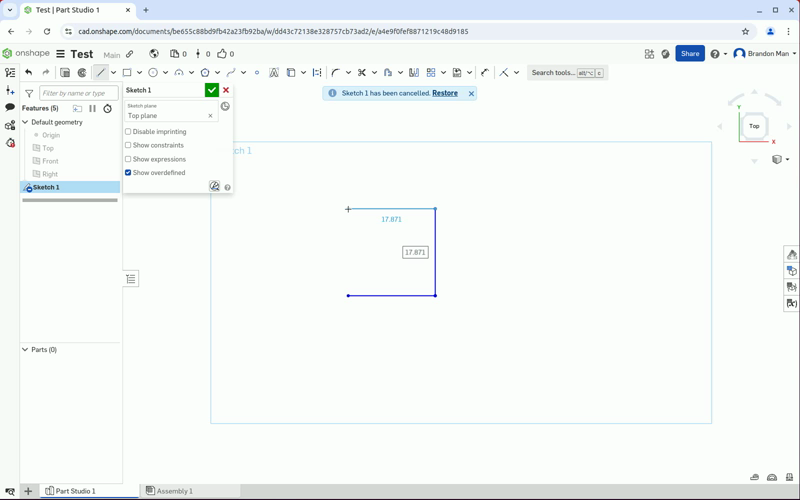
click(348, 208)
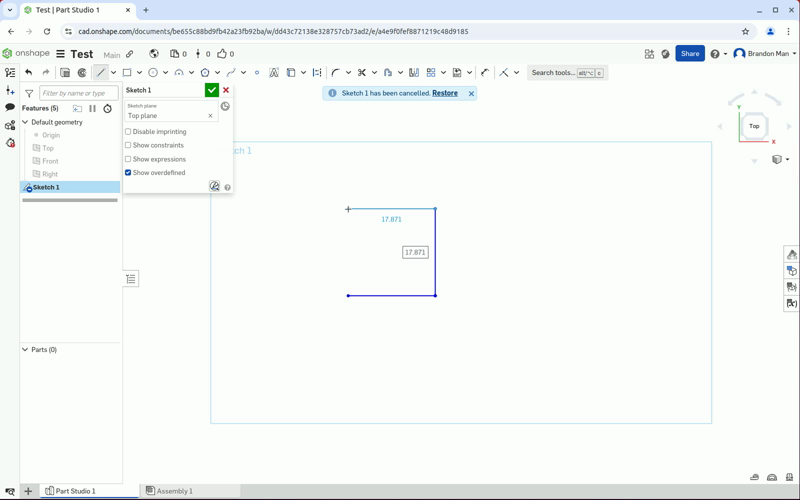
key_up(shift)
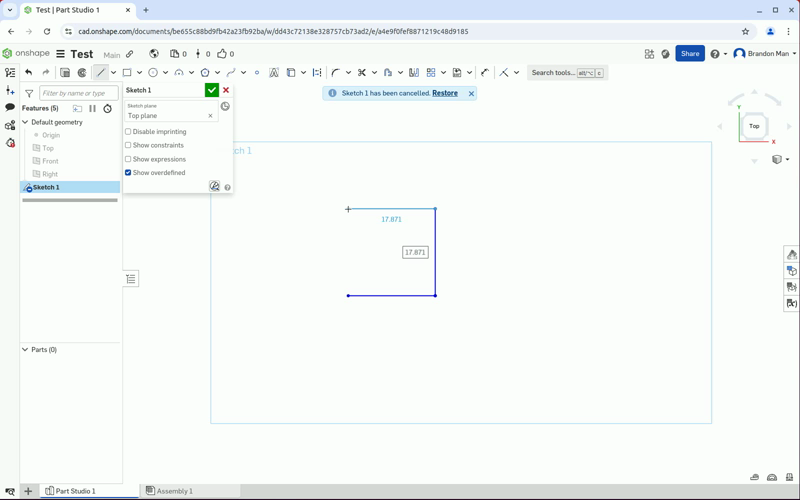
key_down(shift)
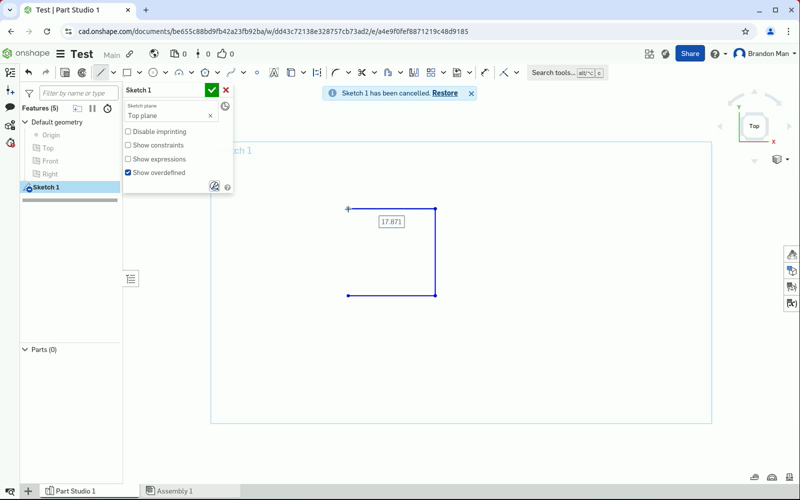
mouse_move(348, 295)
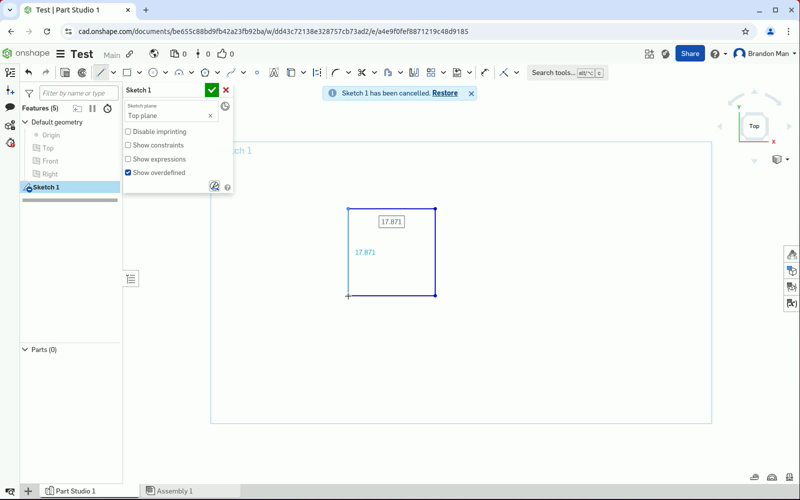
key_up(shift)
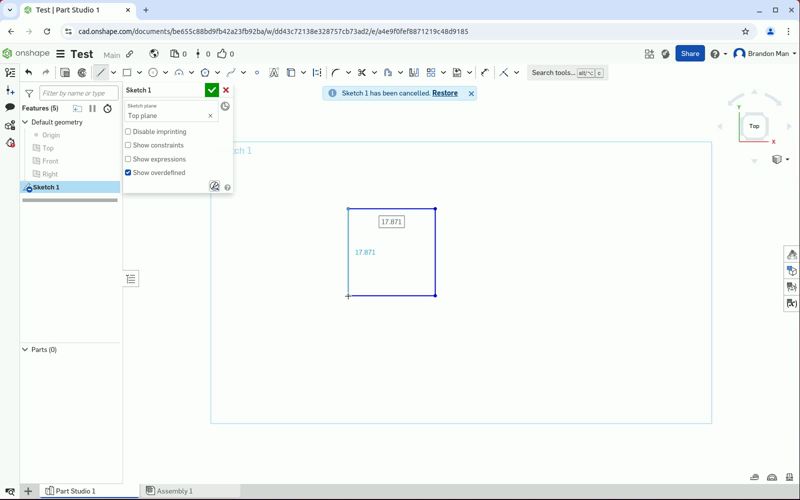
click(348, 295)
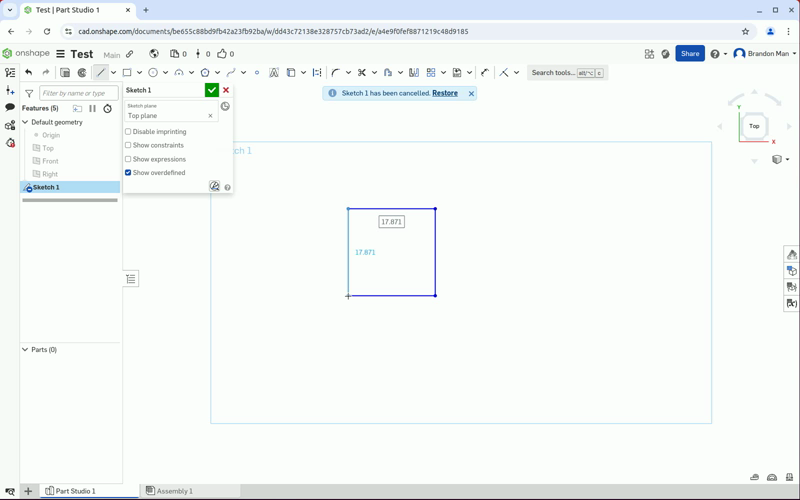
key(esc)
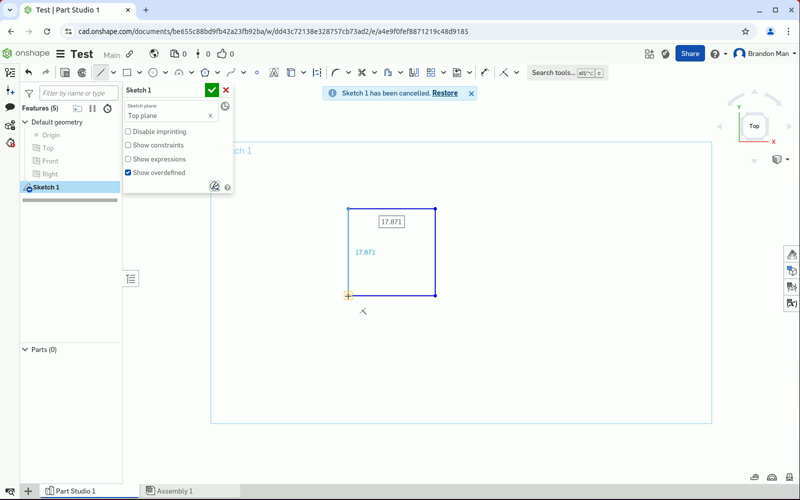
mouse_move(426, 224)
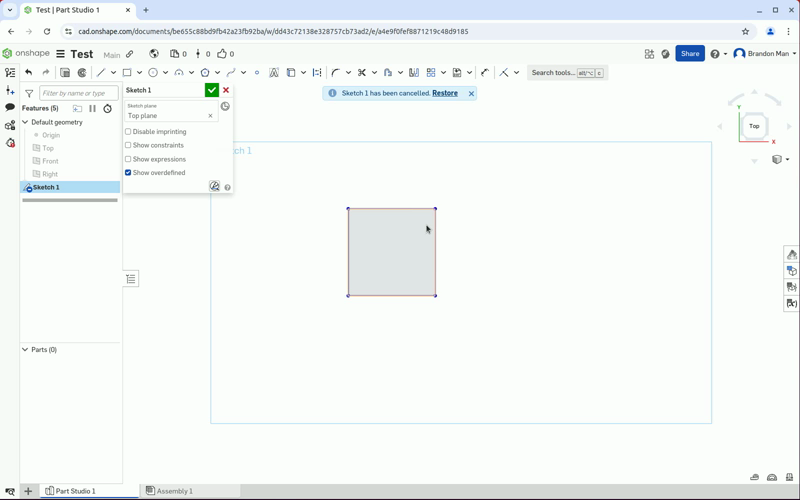
click(426, 224)
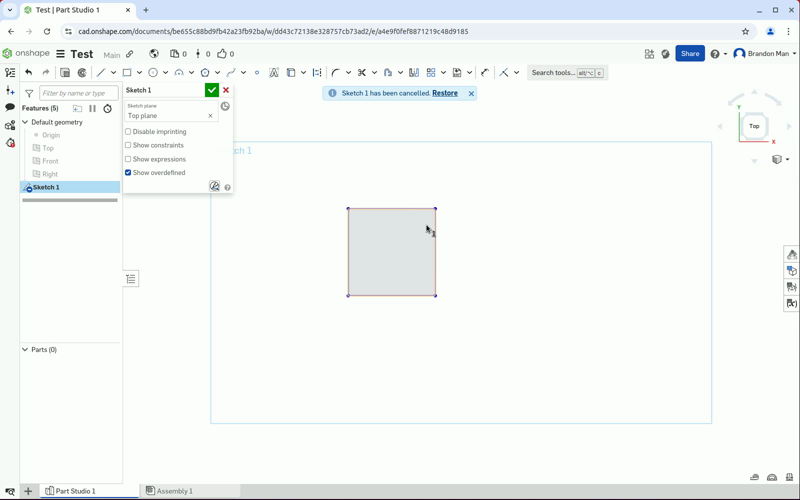
mouse_move(73, 352)
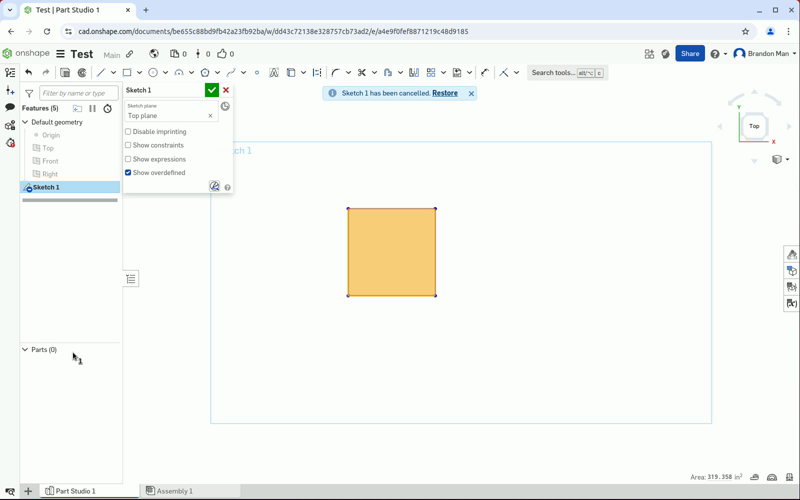
key(shift+y)
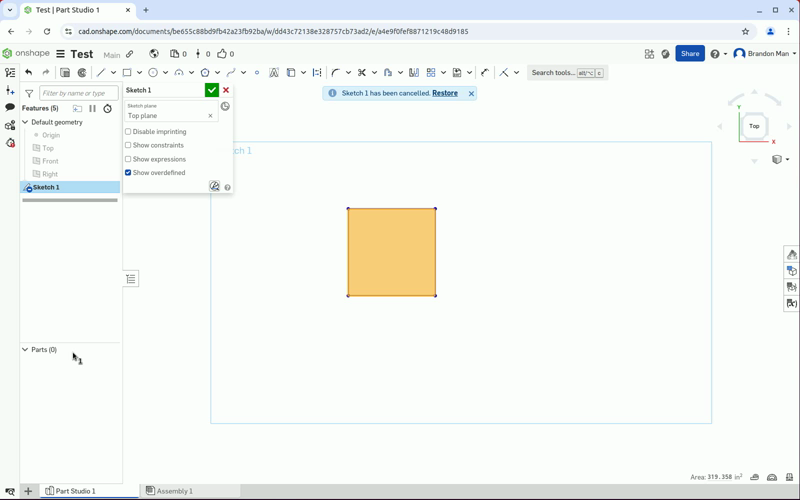
key(shift+e)
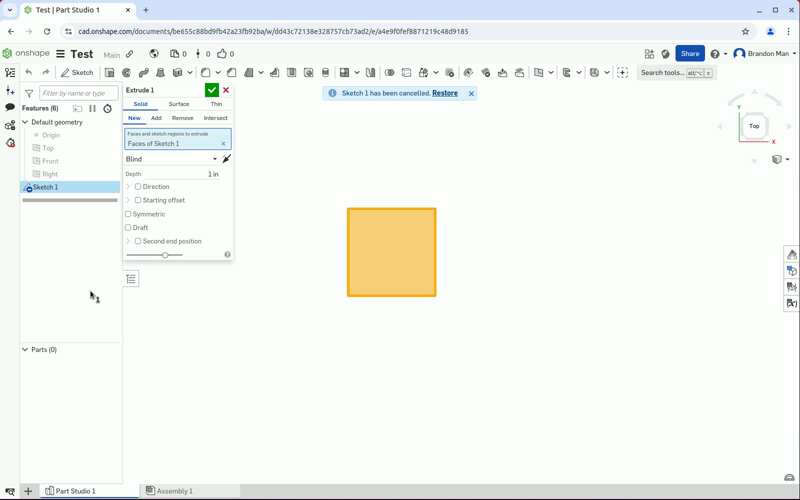
mouse_move(143, 106)
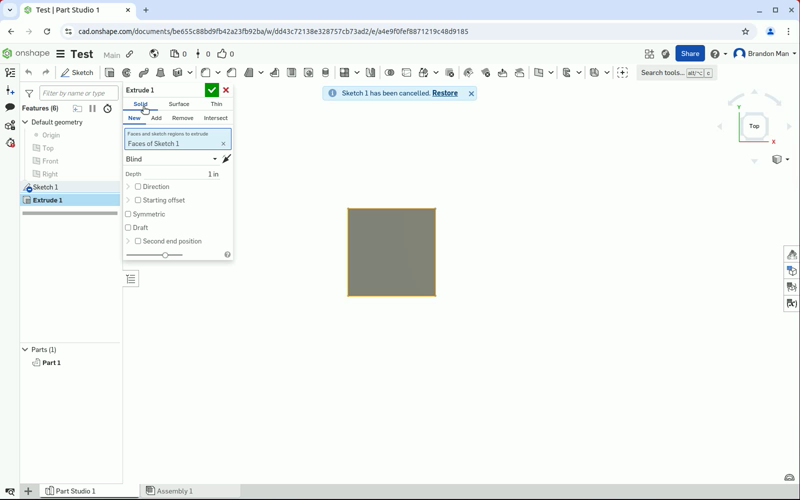
click(143, 106)
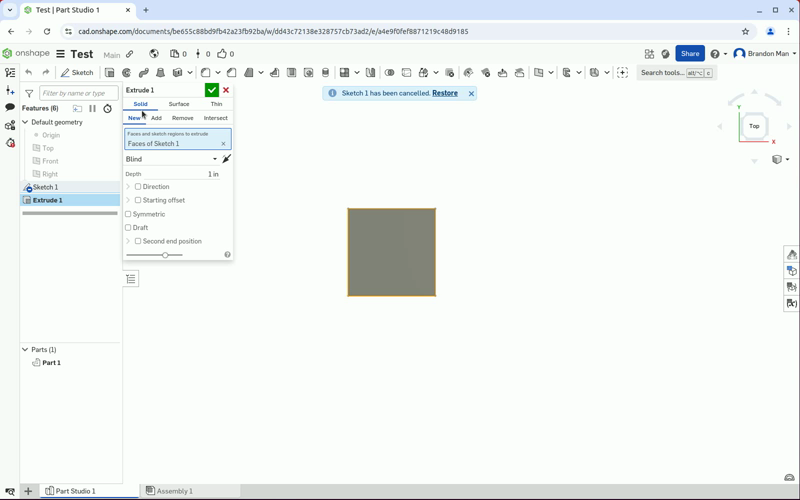
mouse_move(137, 120)
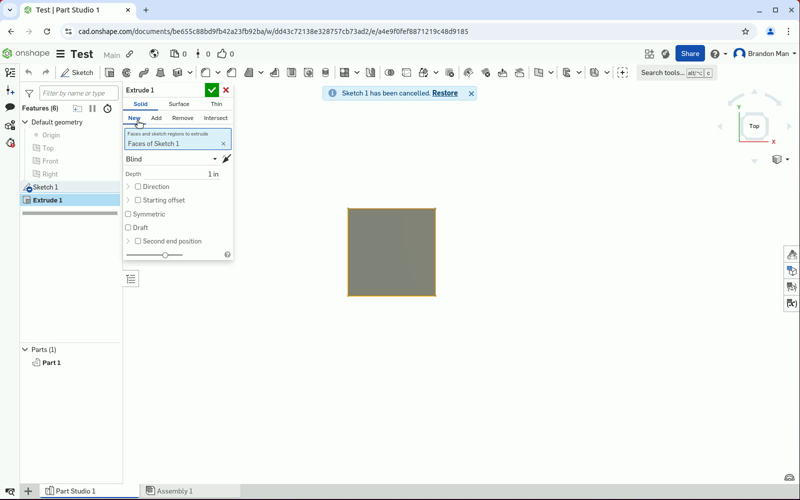
click(137, 120)
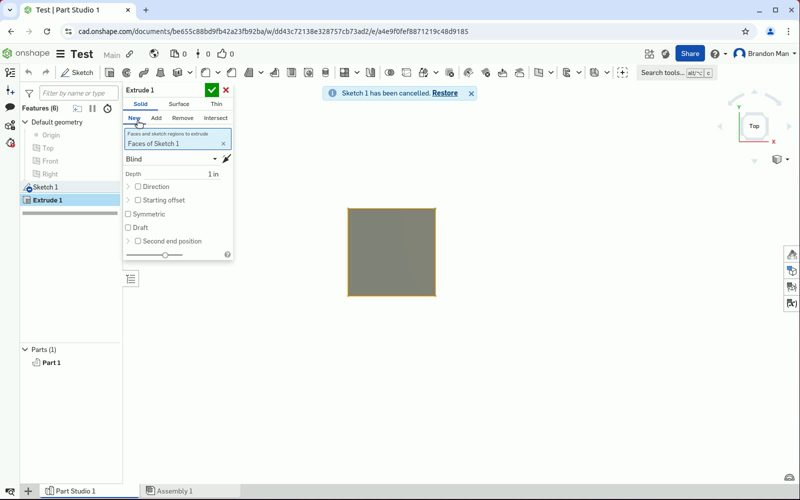
key(tab, 4)
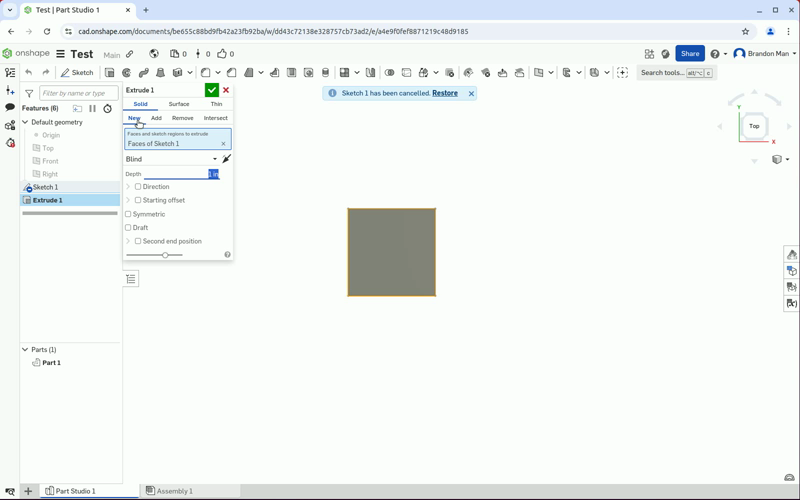
text(8.906)
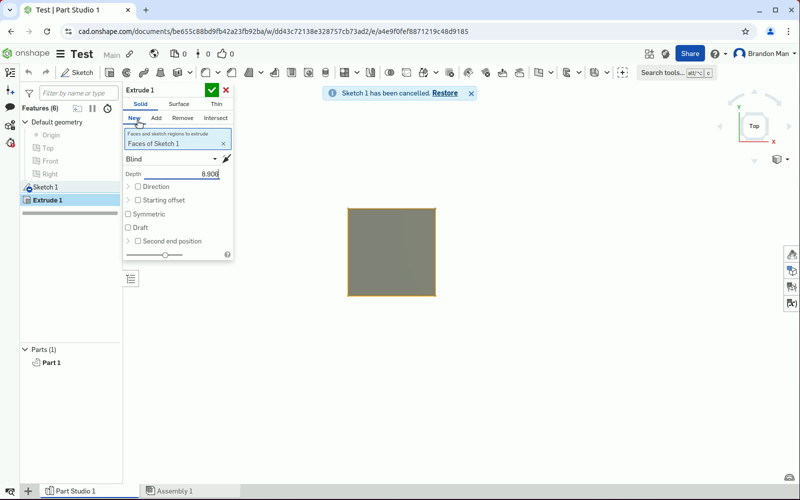
key(enter)
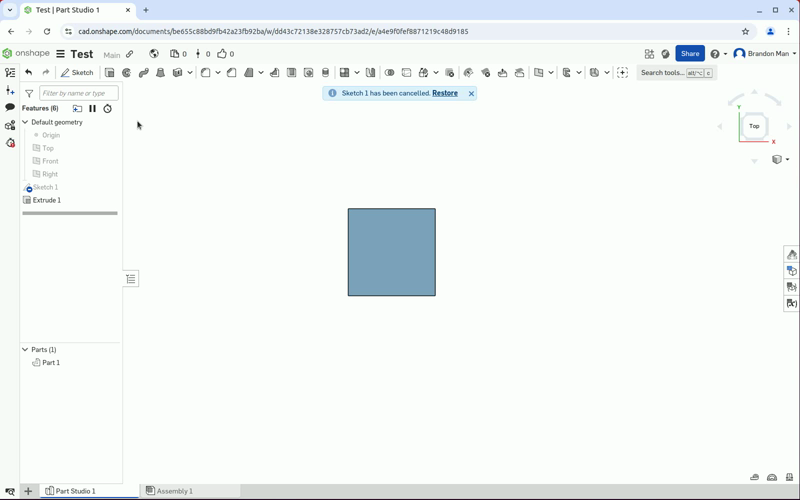
key(shift+h)
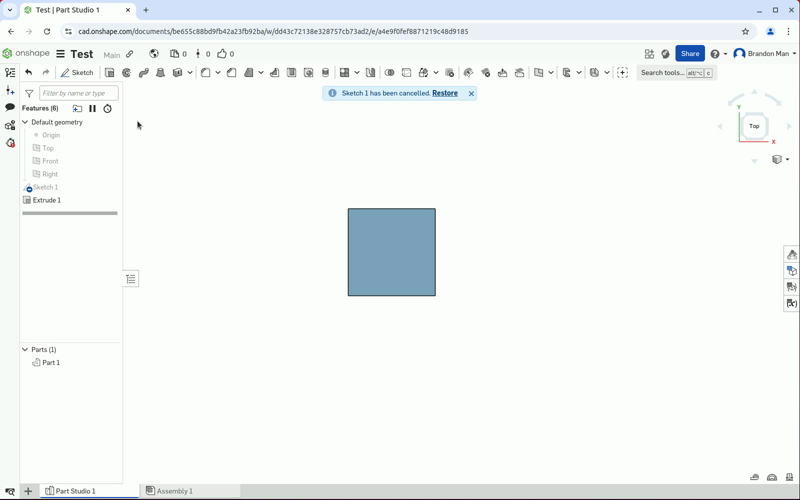
key(shift+h)
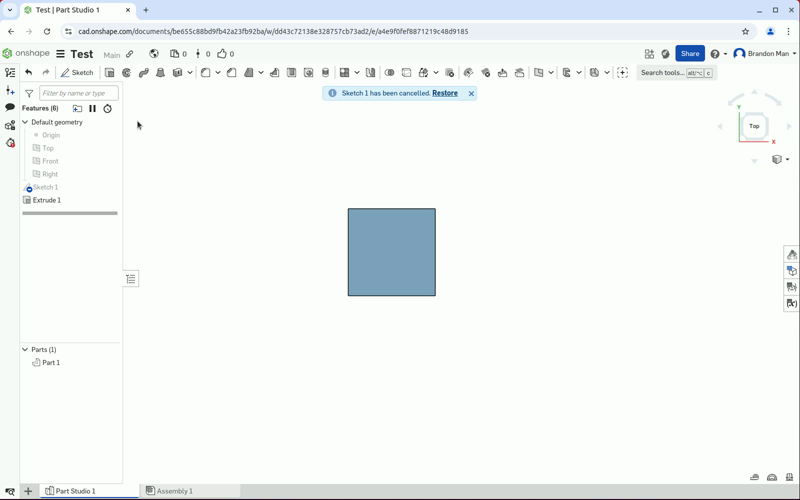
mouse_move(73, 189)
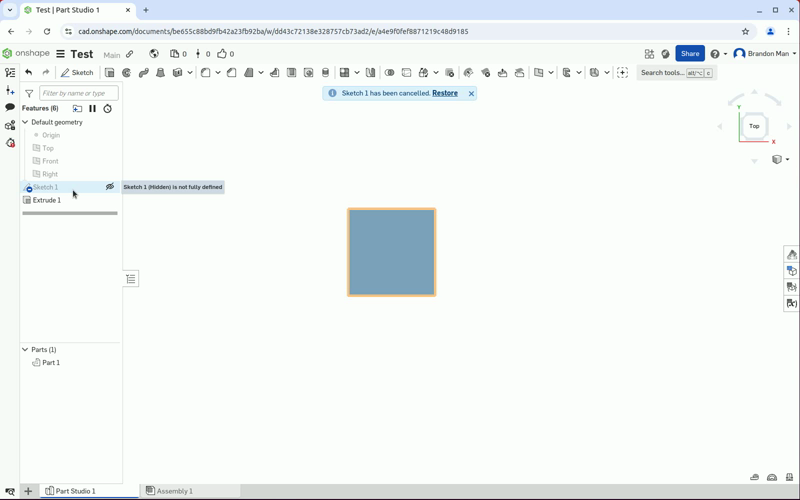
click(73, 189)
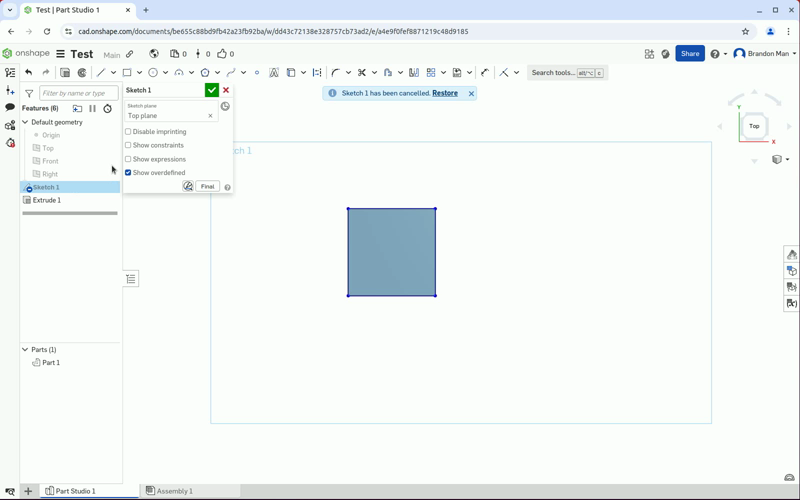
mouse_move(229, 92)
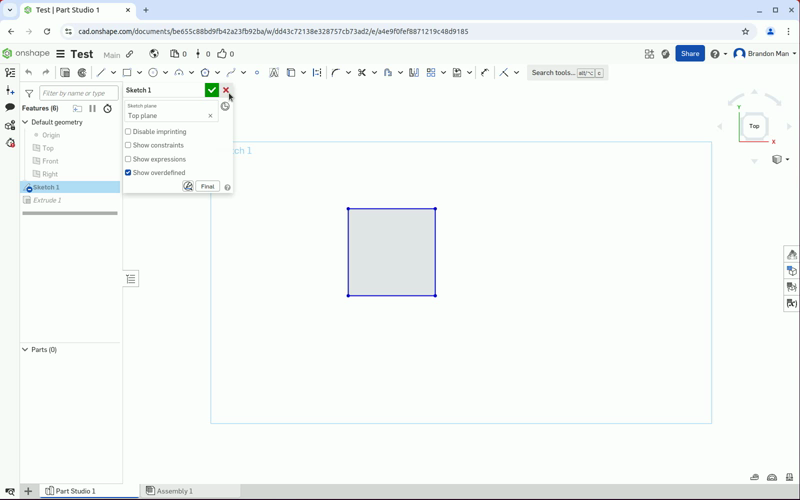
click(229, 92)
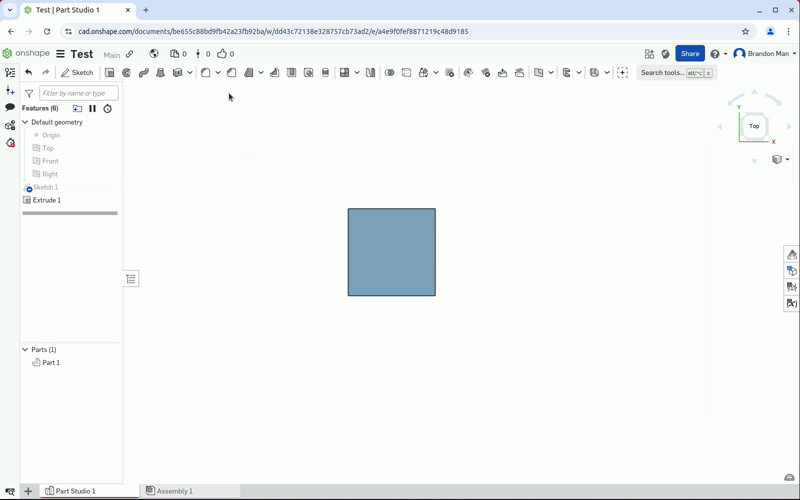
mouse_move(541, 75)
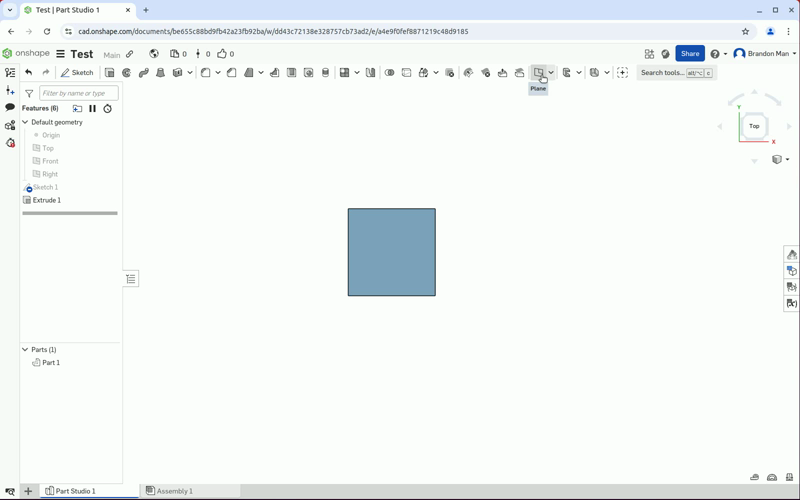
click(541, 75)
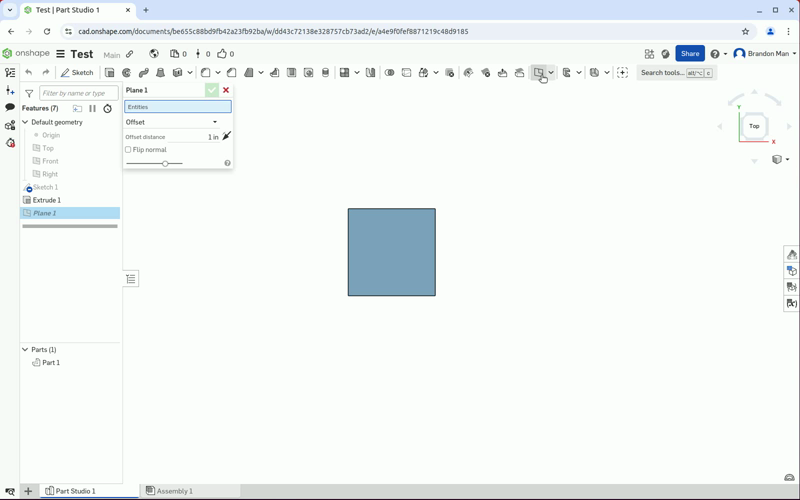
mouse_move(73, 150)
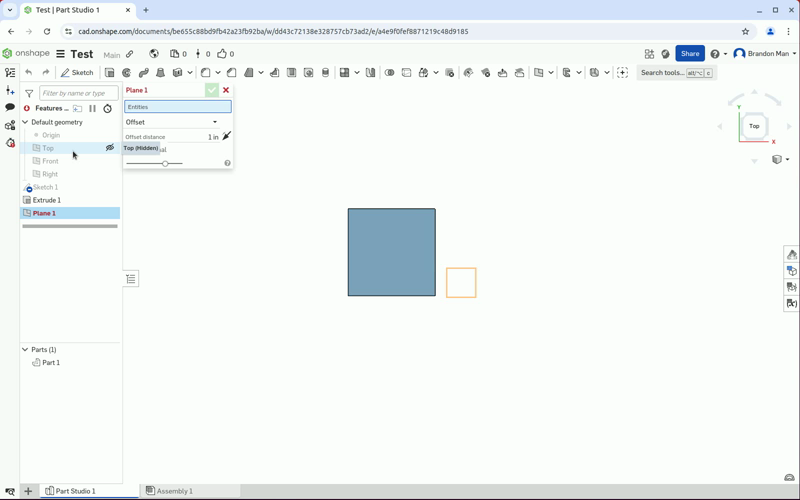
click(73, 150)
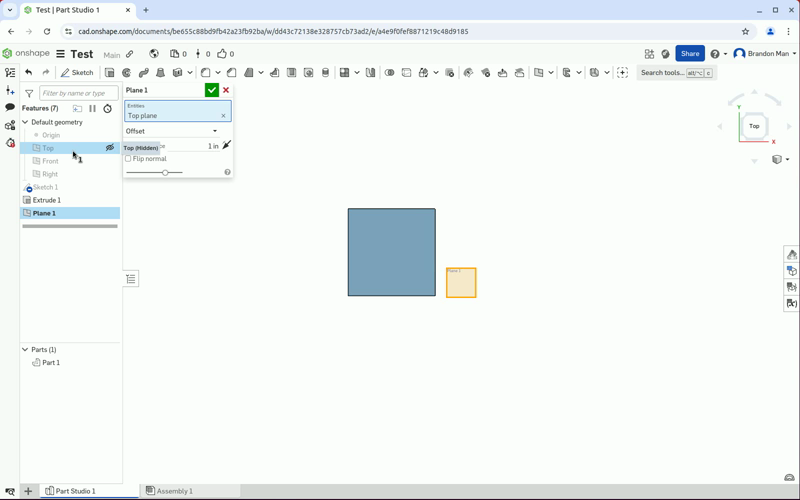
key(tab, 2)
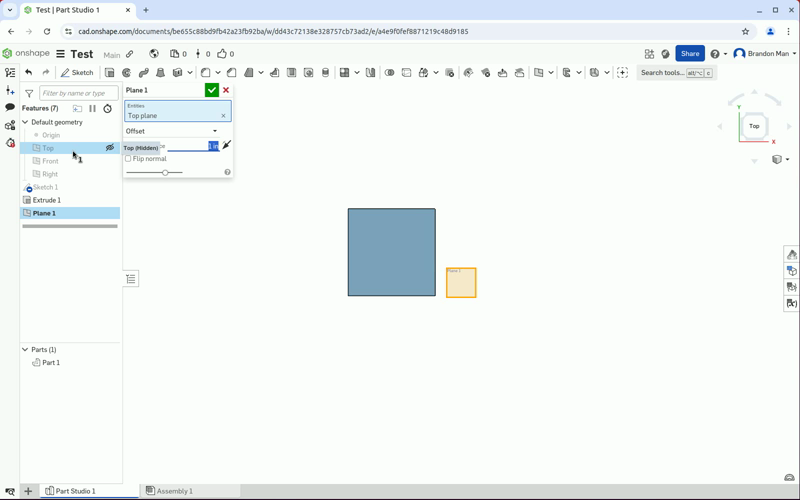
text(8.904)
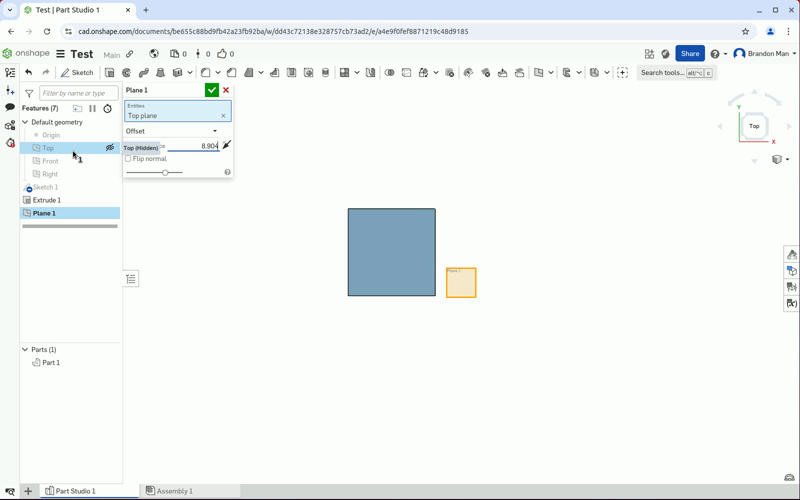
key(enter, 2)
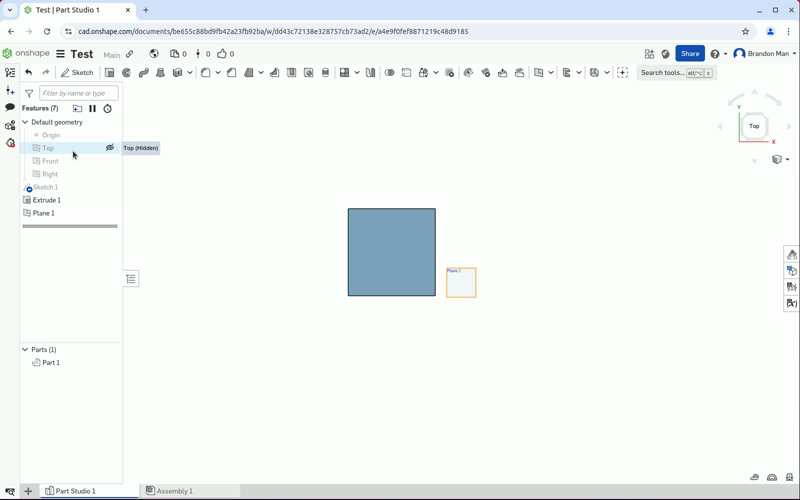
key(shift+s)
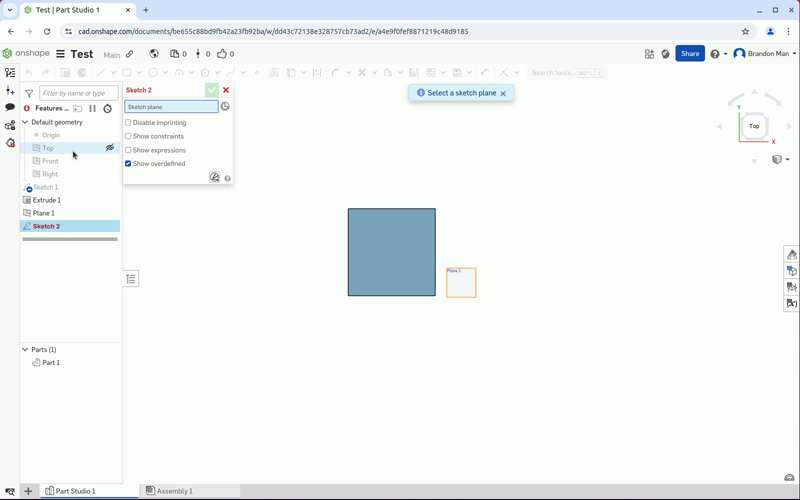
mouse_move(73, 215)
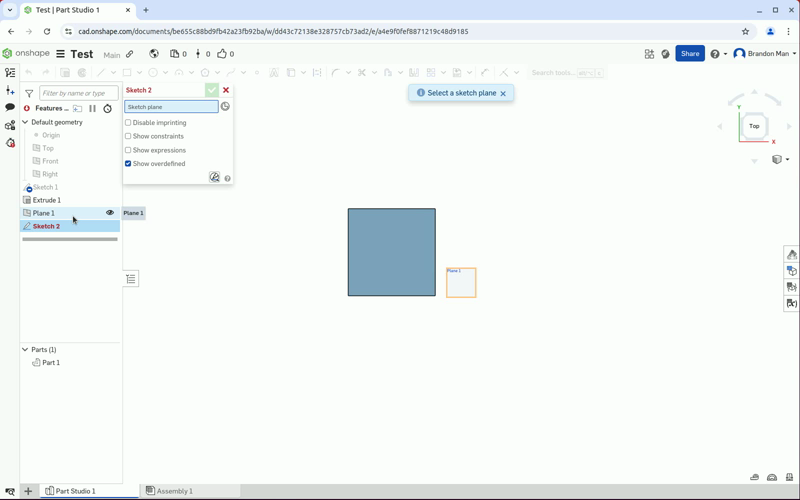
click(73, 215)
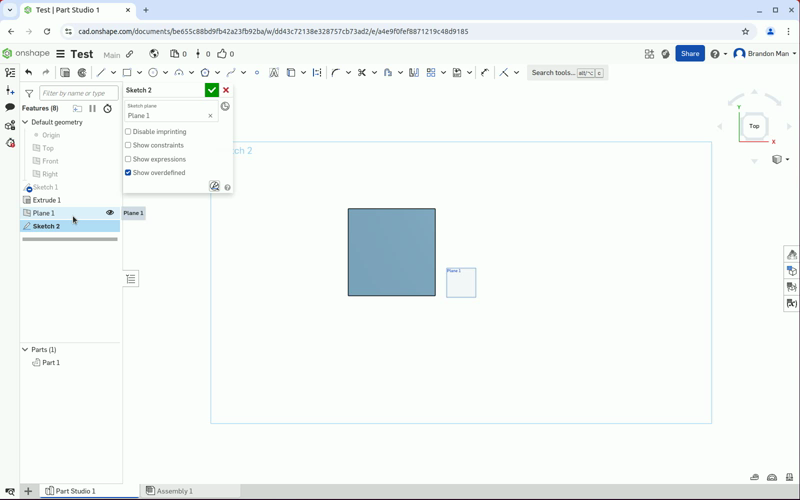
mouse_move(73, 352)
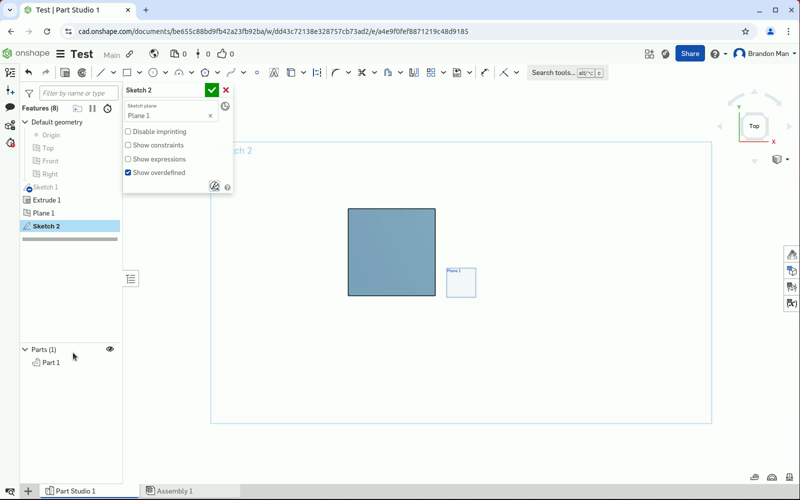
key(y)
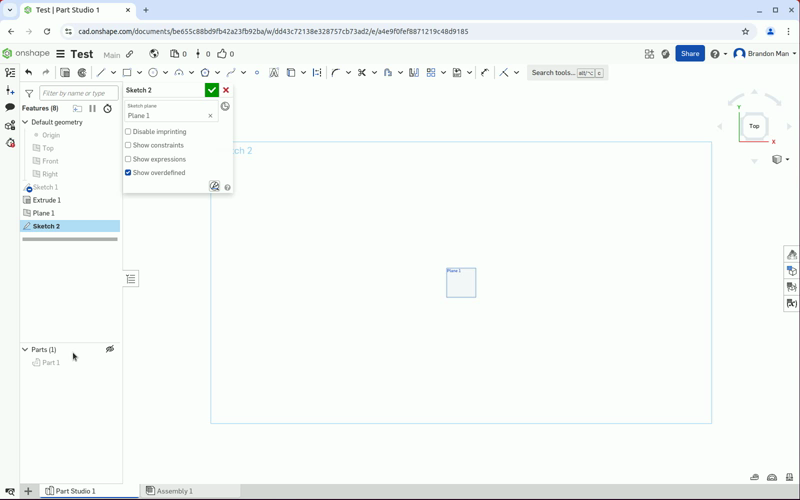
key(l)
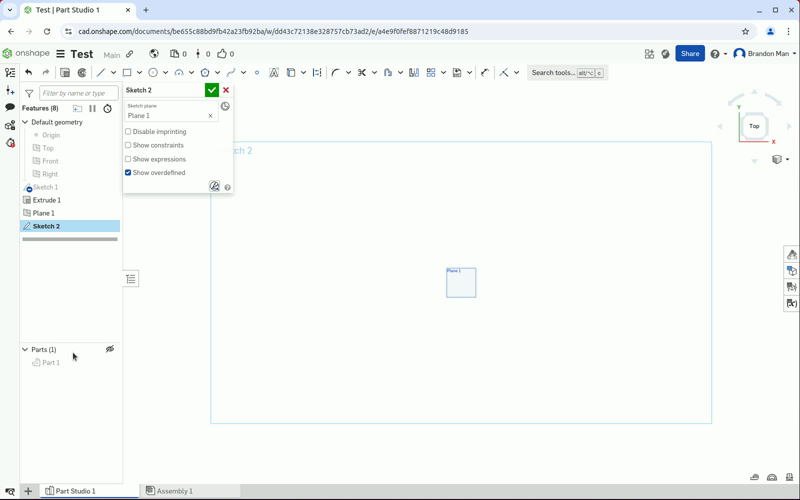
key_down(shift)
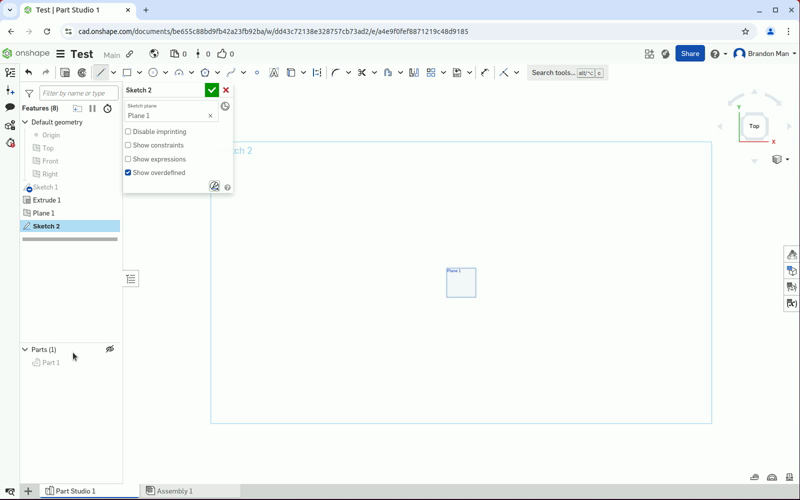
mouse_move(348, 251)
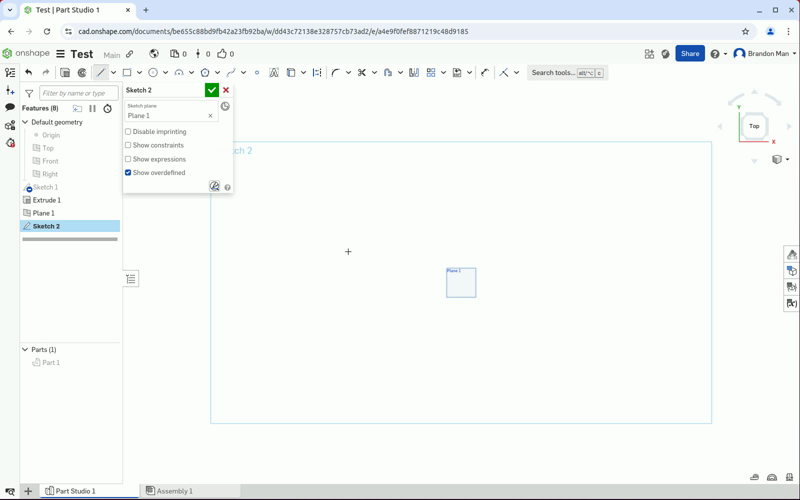
click(348, 251)
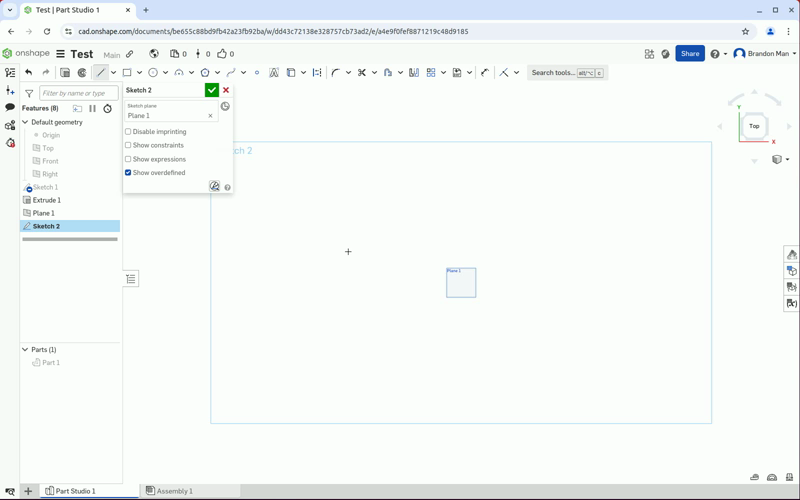
key_up(shift)
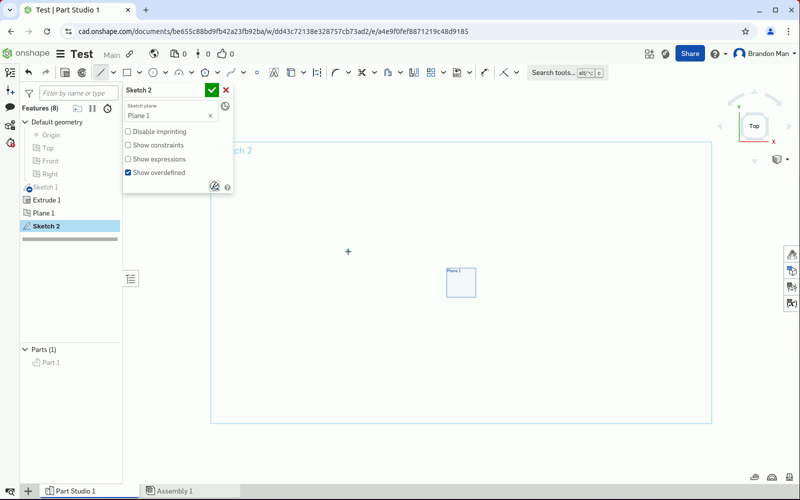
key_down(shift)
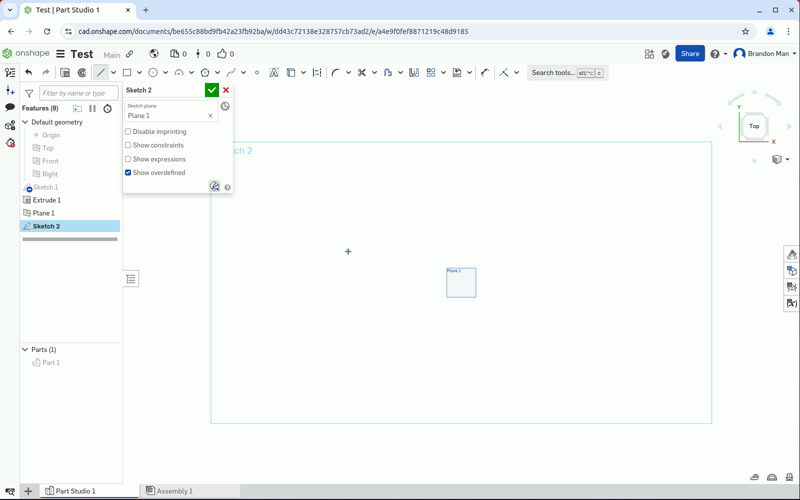
mouse_move(378, 251)
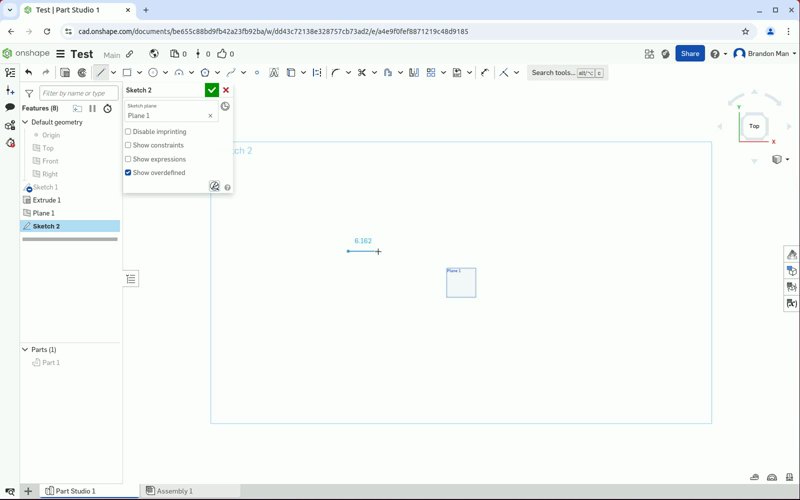
mouse_move(392, 251)
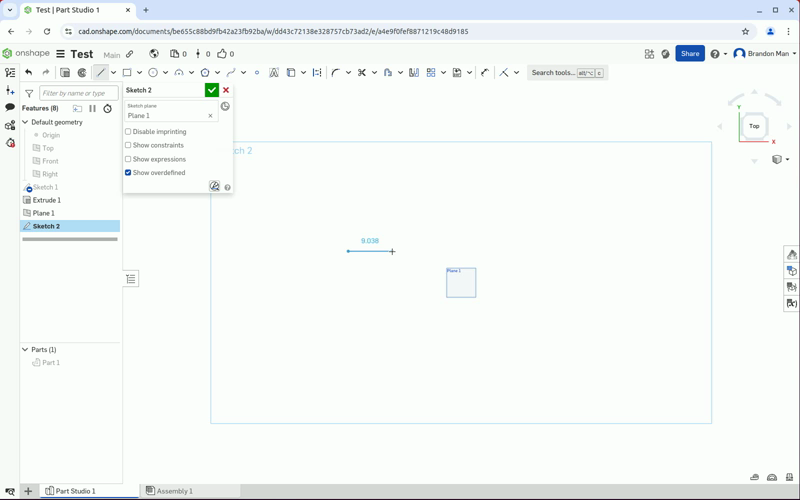
click(392, 251)
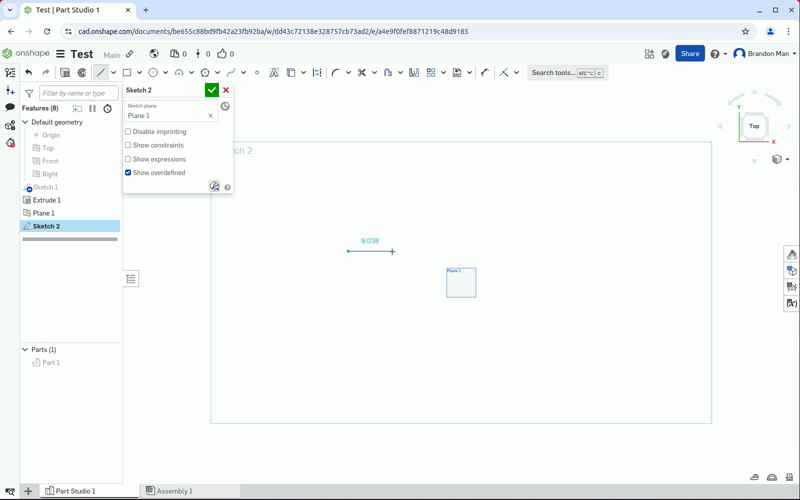
key_up(shift)
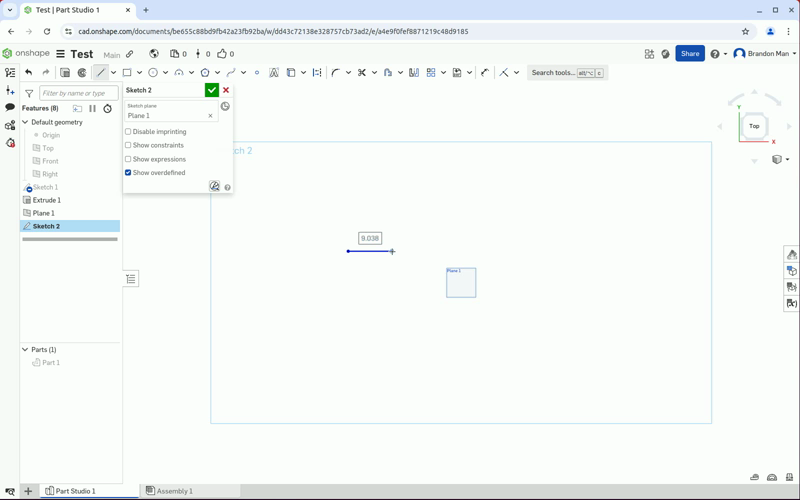
key_down(shift)
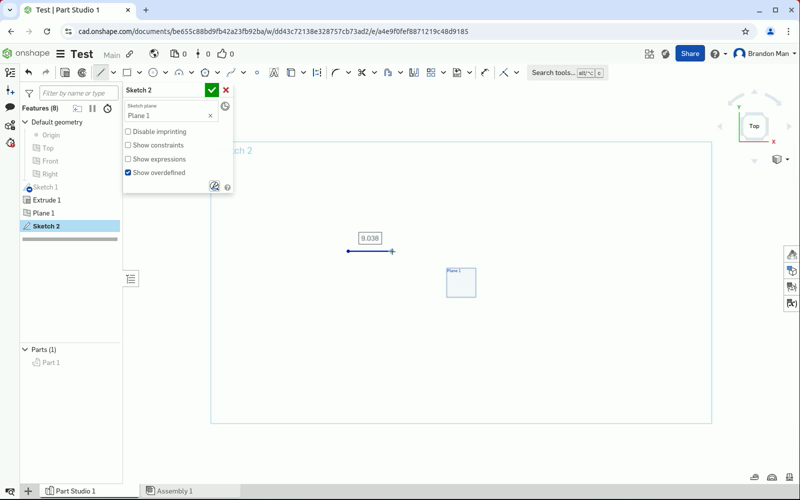
mouse_move(422, 251)
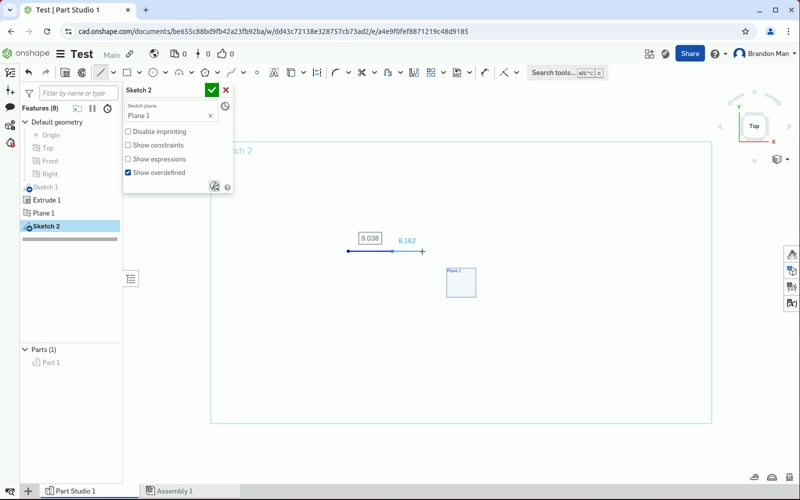
mouse_move(392, 207)
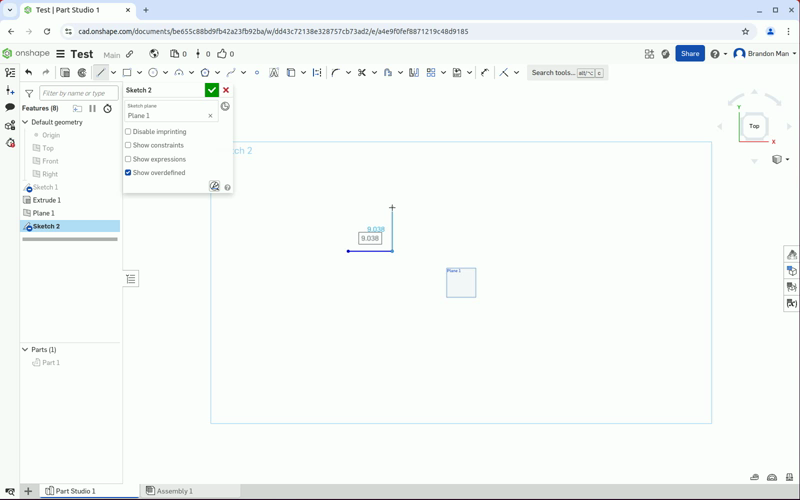
click(392, 207)
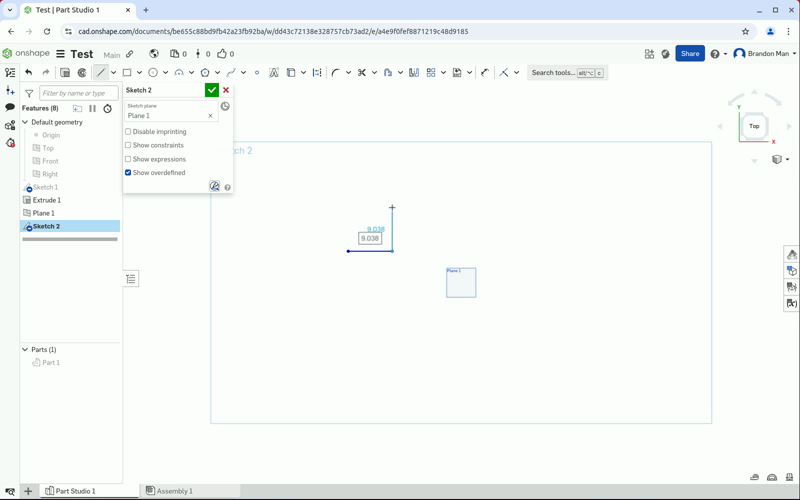
key_up(shift)
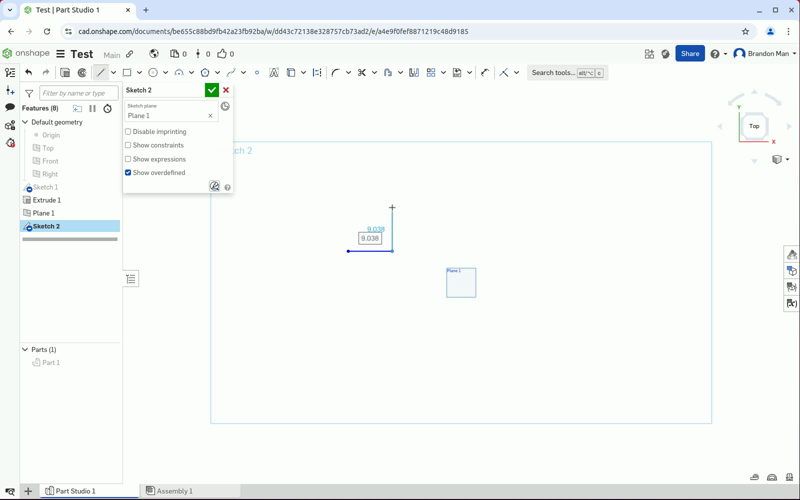
key_down(shift)
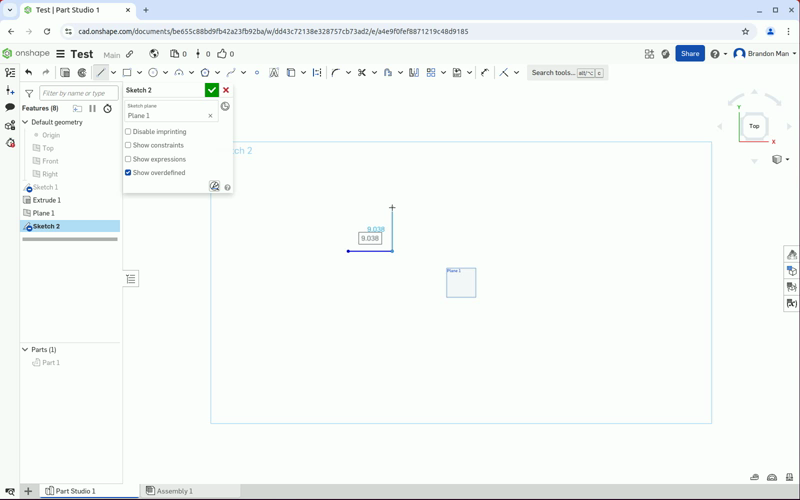
mouse_move(422, 207)
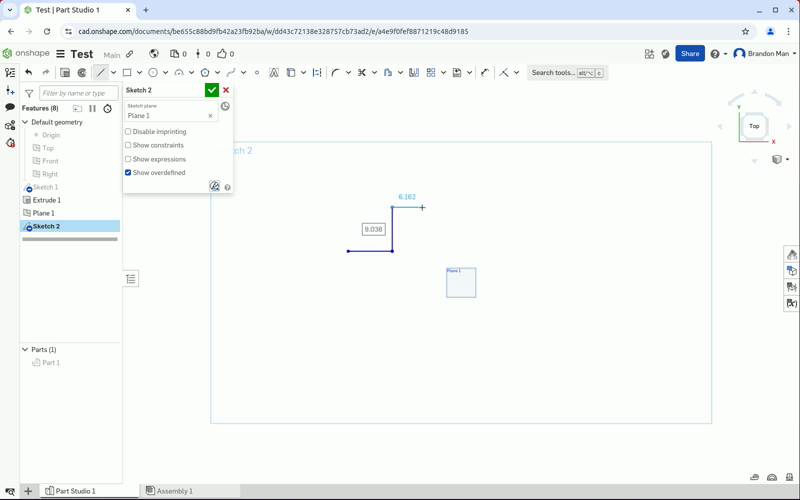
mouse_move(348, 207)
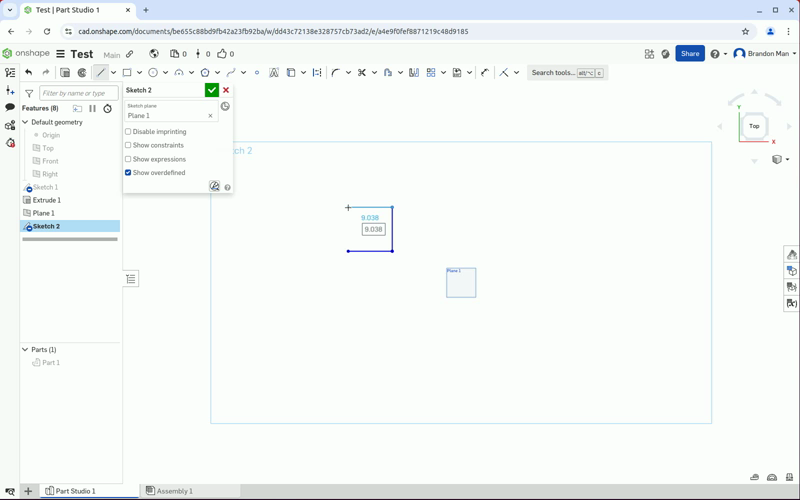
click(348, 207)
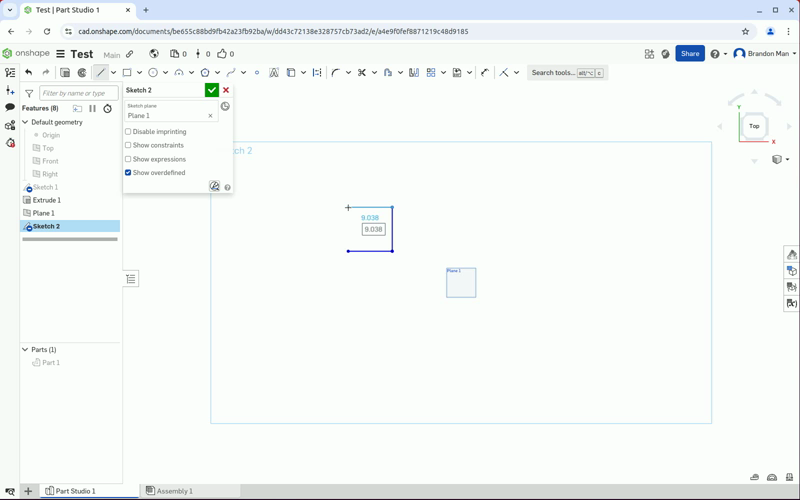
key_up(shift)
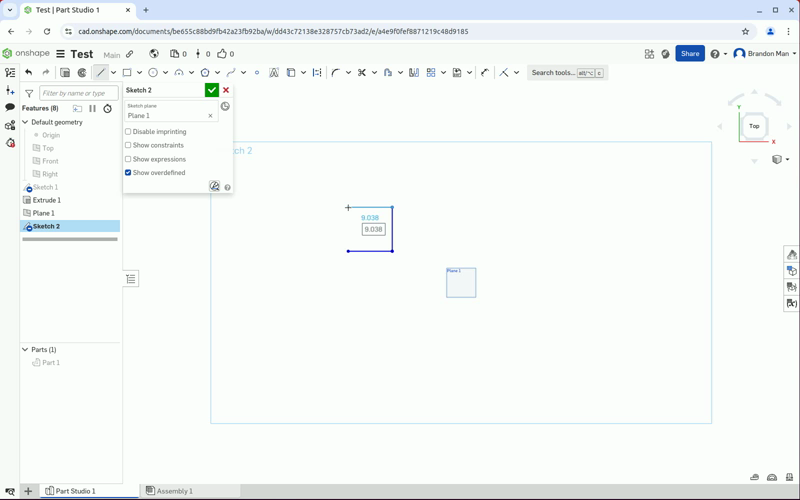
mouse_move(378, 207)
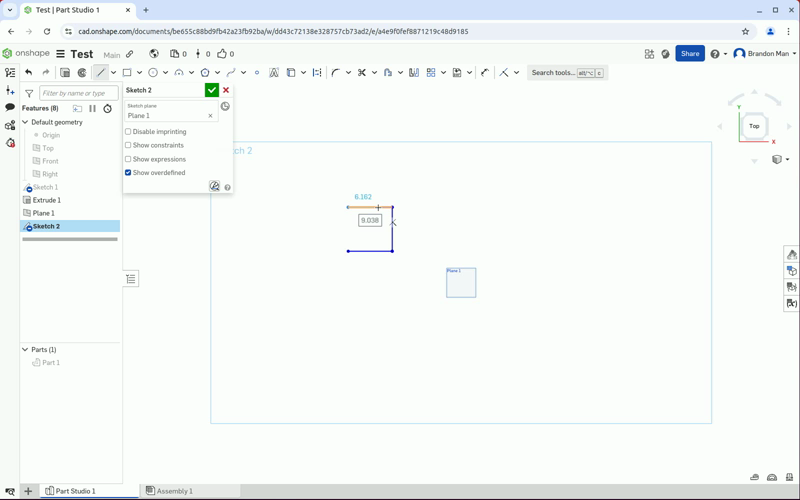
key_down(shift)
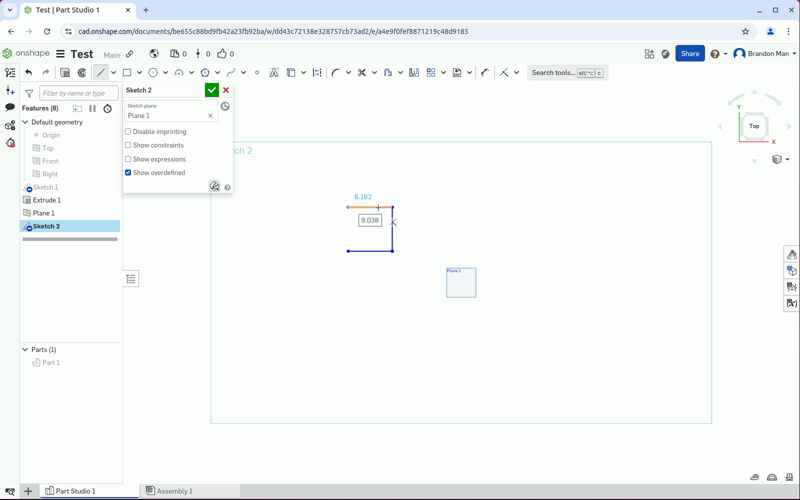
mouse_move(348, 251)
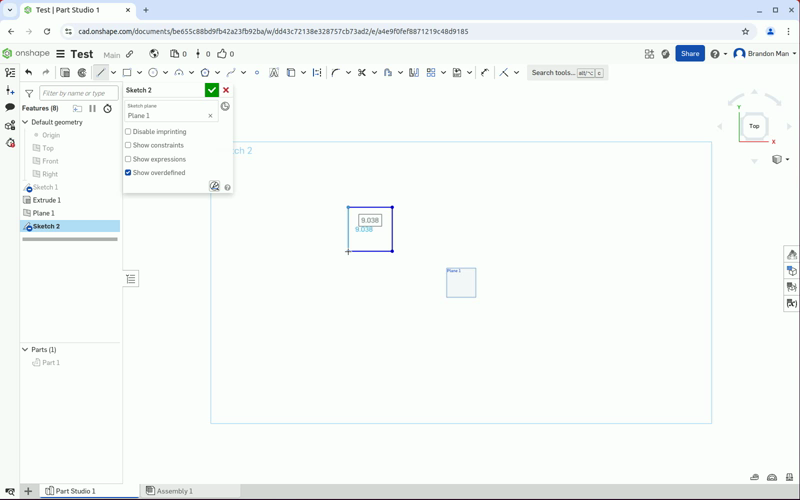
key_up(shift)
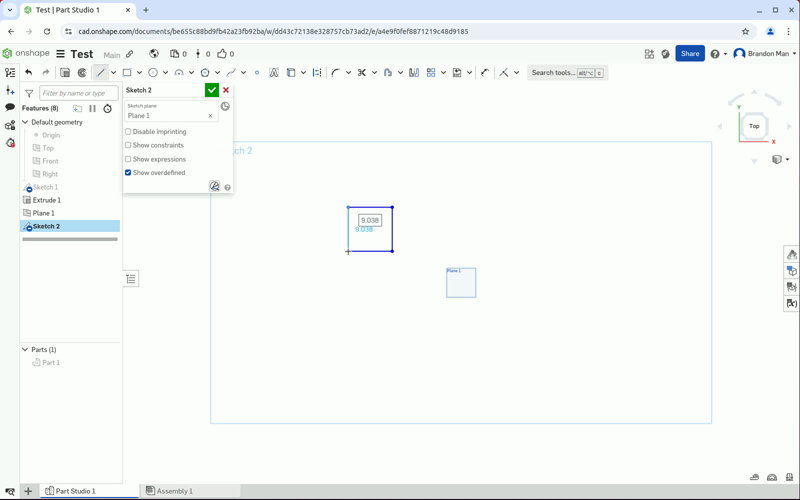
click(348, 251)
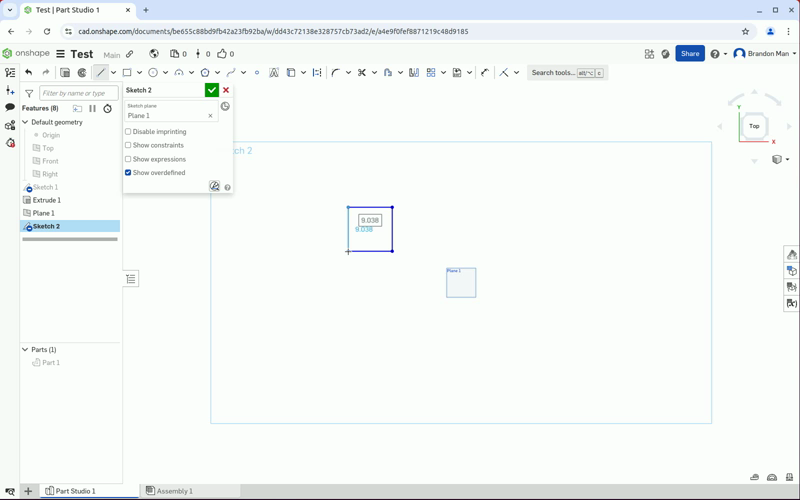
key(esc)
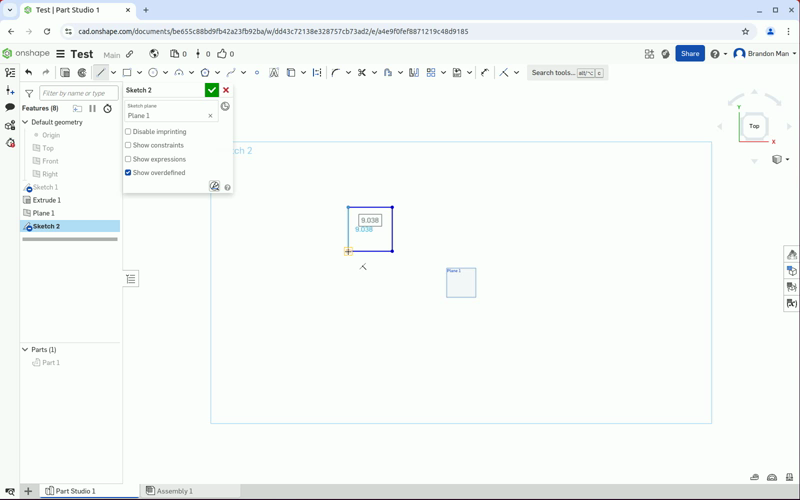
mouse_move(364, 247)
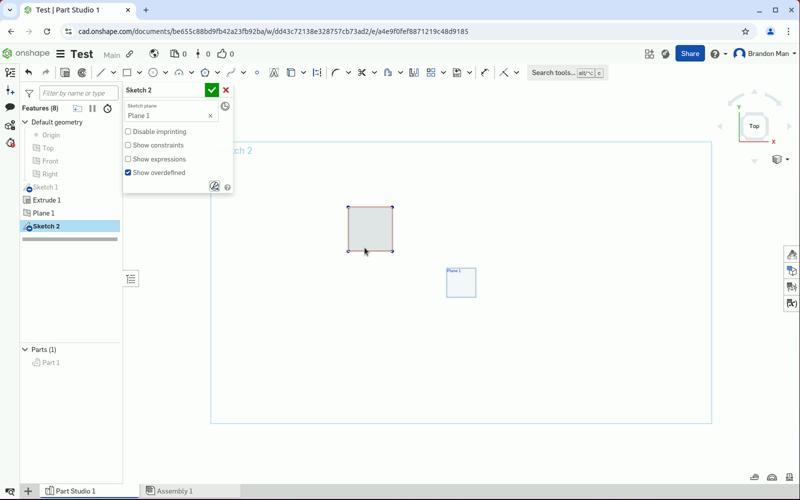
click(364, 247)
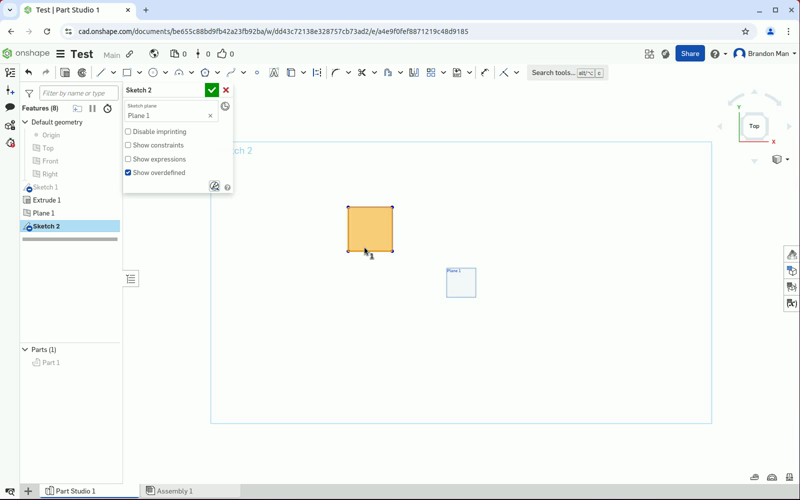
mouse_move(73, 352)
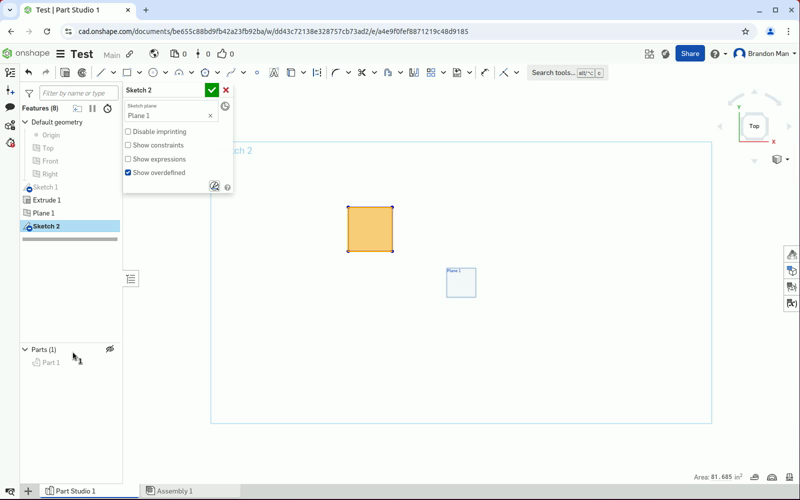
key(shift+y)
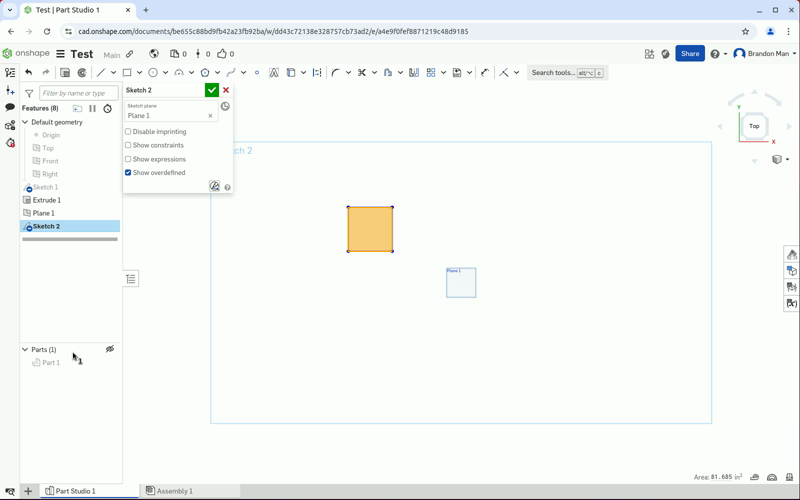
key(shift+e)
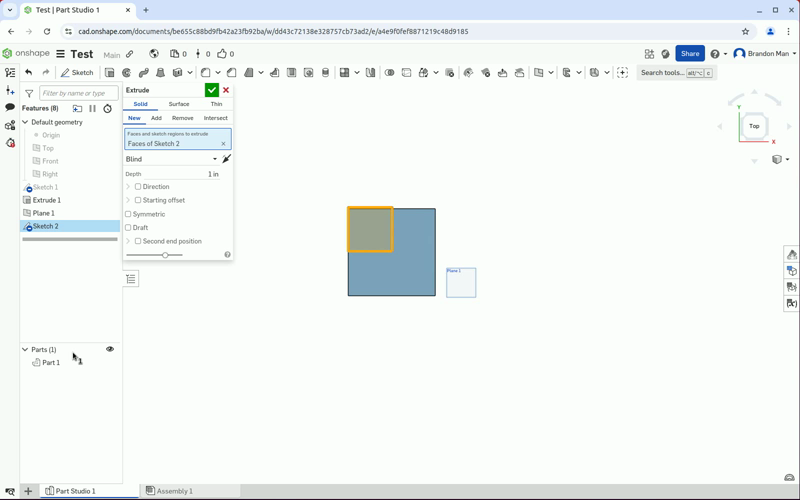
mouse_move(143, 106)
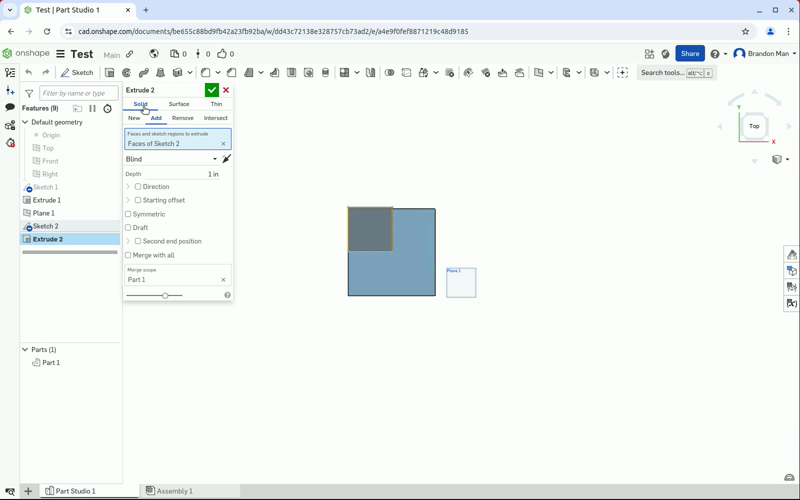
click(143, 106)
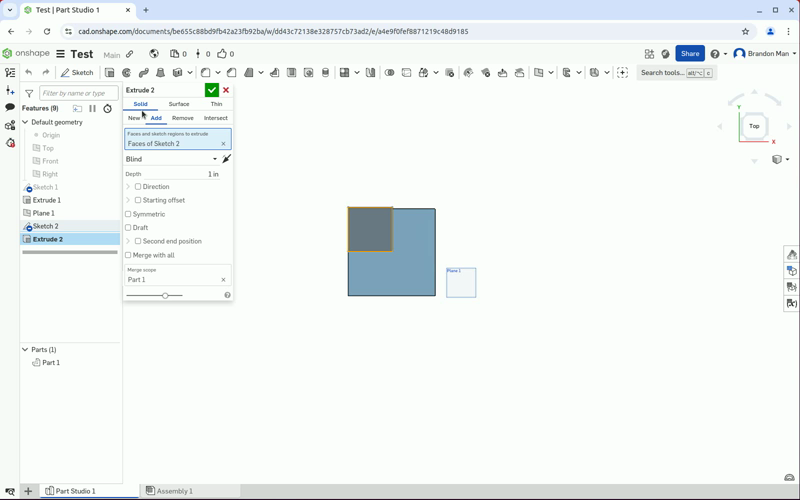
mouse_move(137, 120)
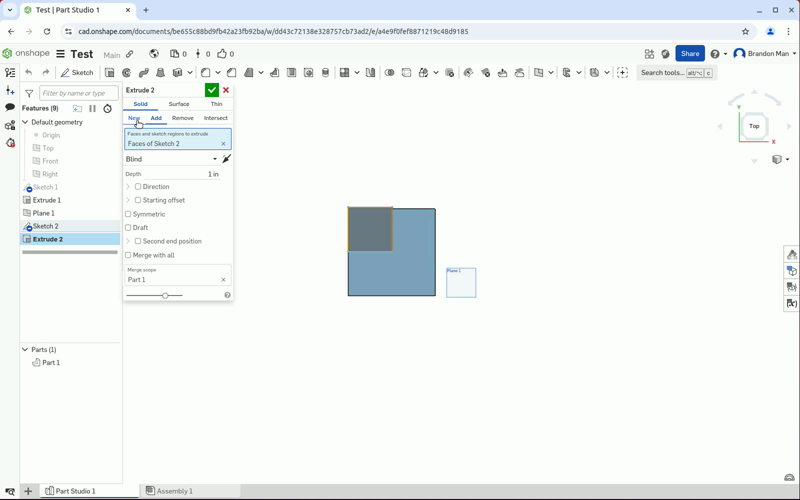
click(137, 120)
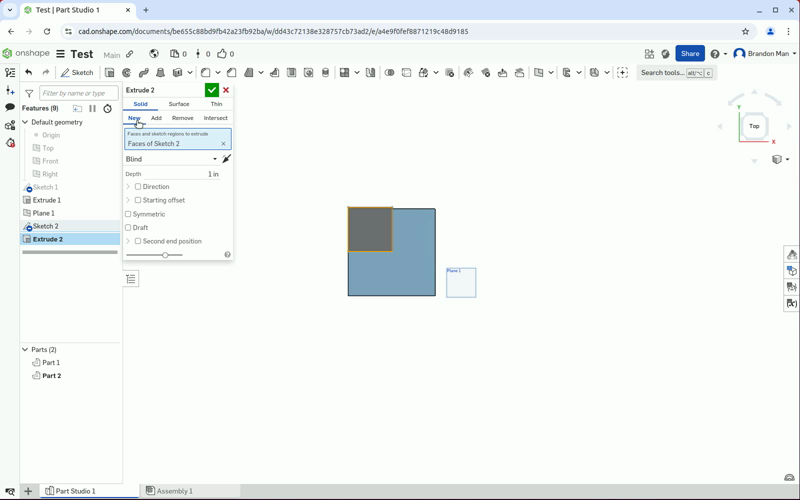
key(tab, 4)
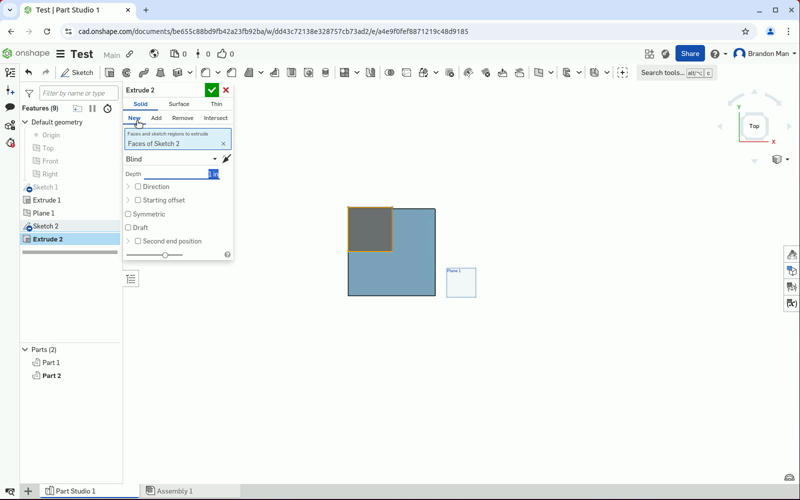
text(8.906)
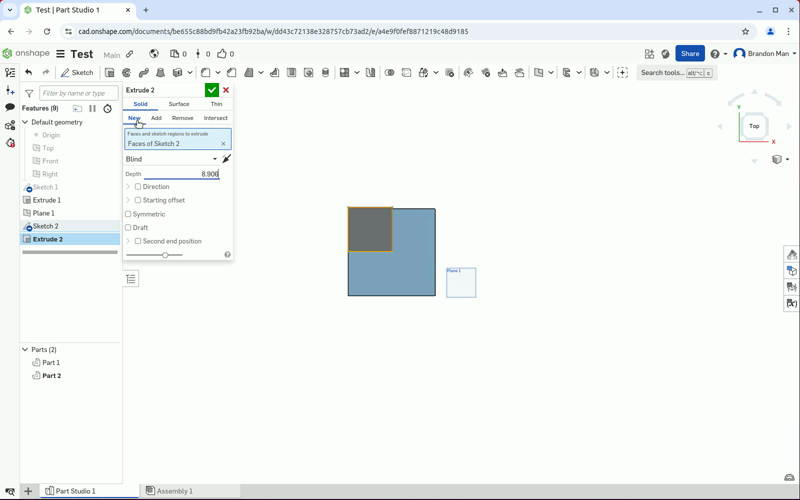
key(enter)
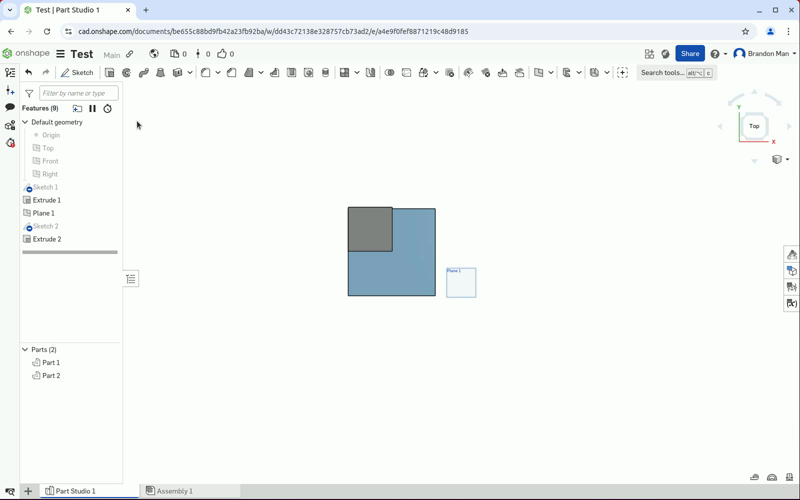
key(shift+h)
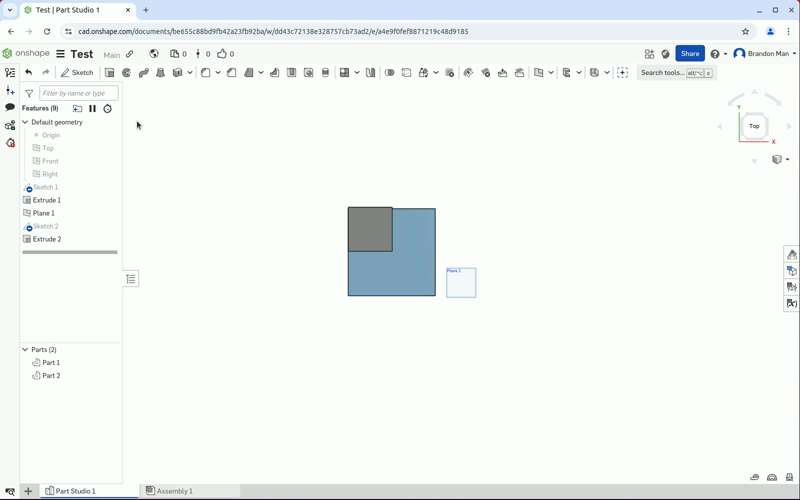
key(shift+h)
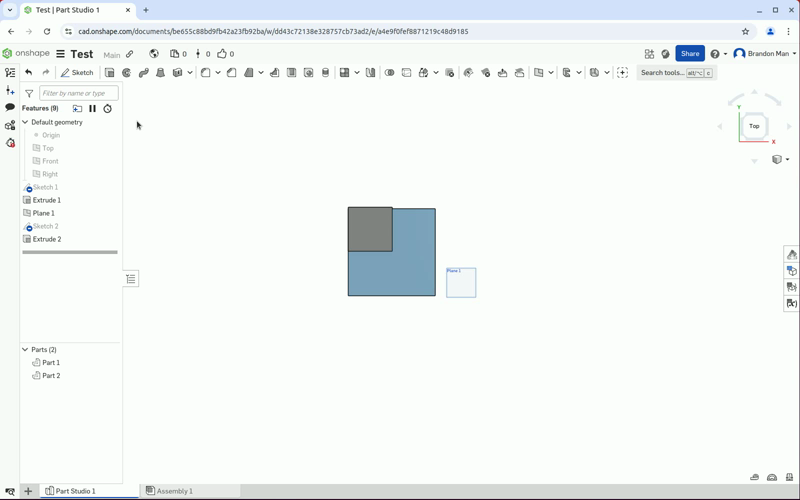
mouse_move(73, 189)
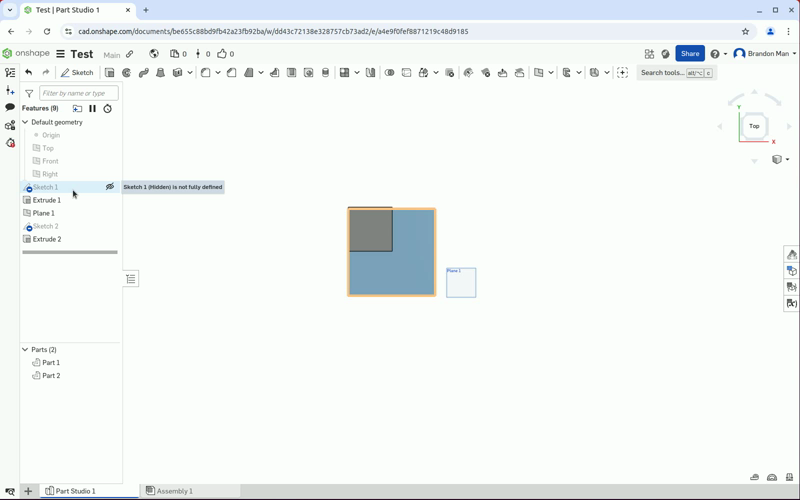
click(73, 189)
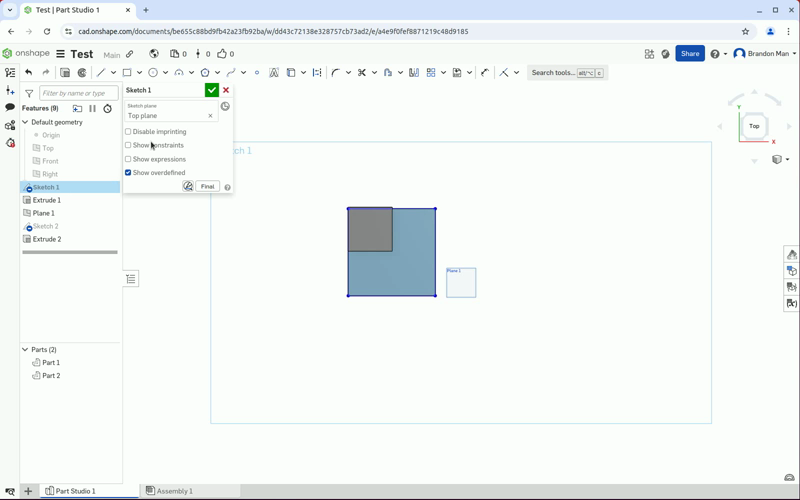
mouse_move(229, 92)
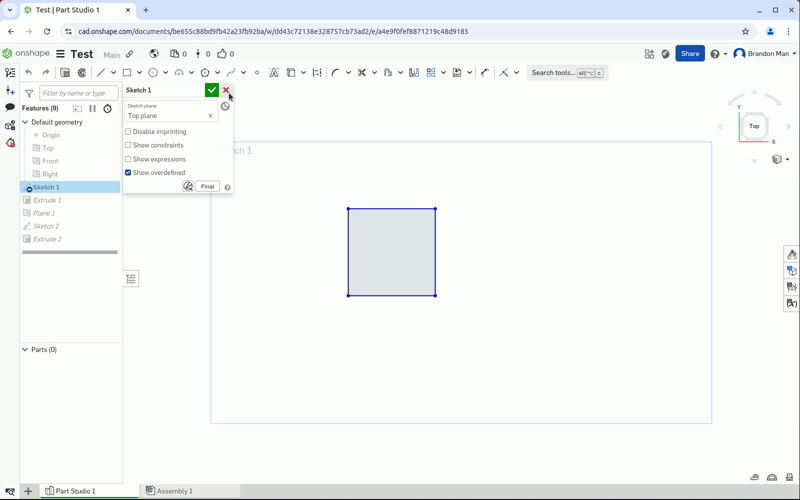
click(229, 92)
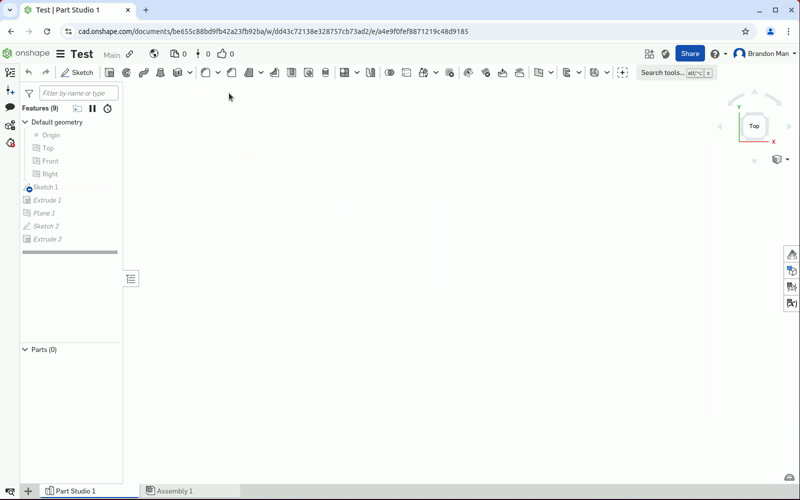
key(shift+s)
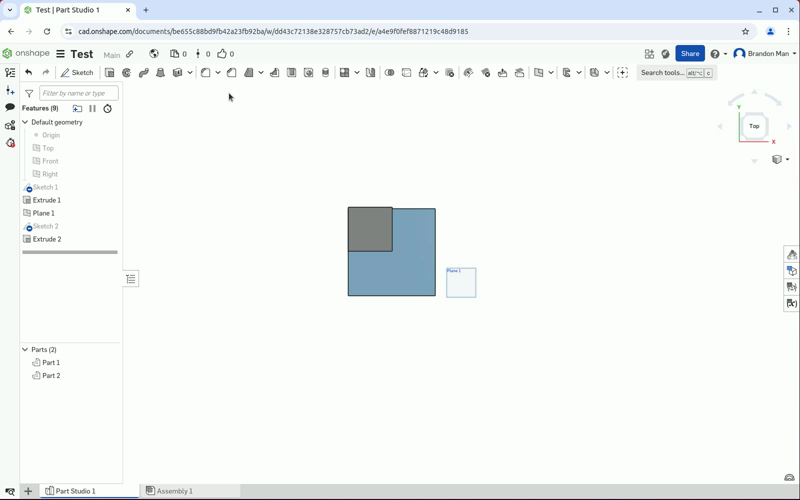
mouse_move(73, 215)
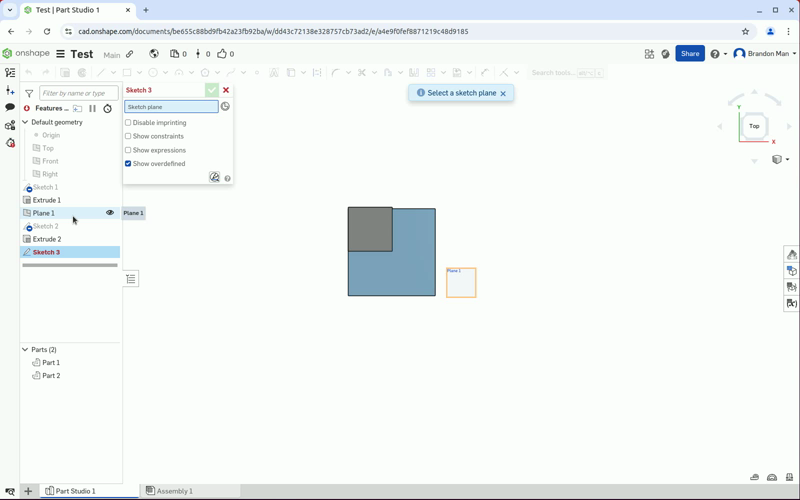
click(73, 215)
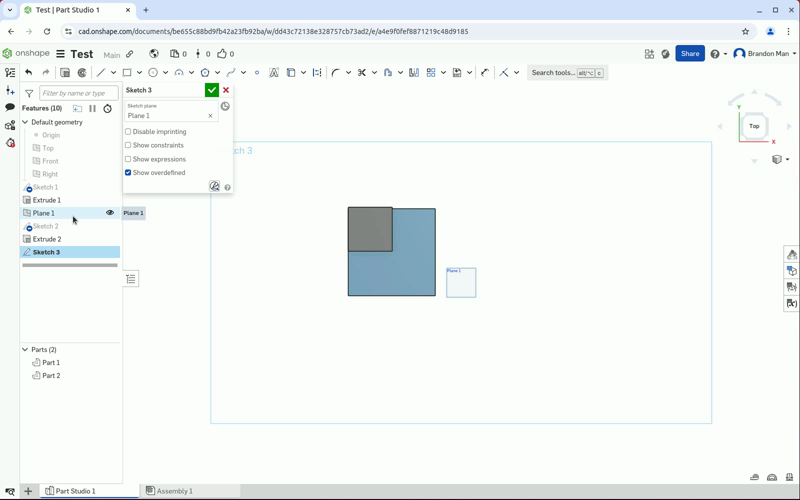
mouse_move(73, 352)
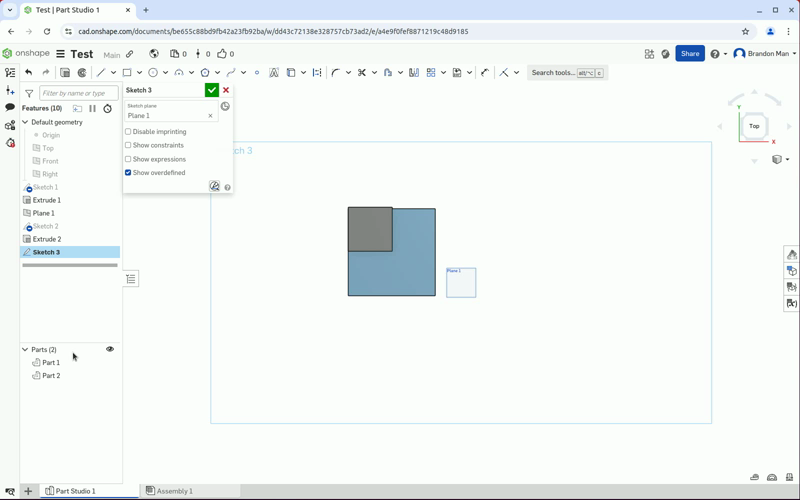
key(y)
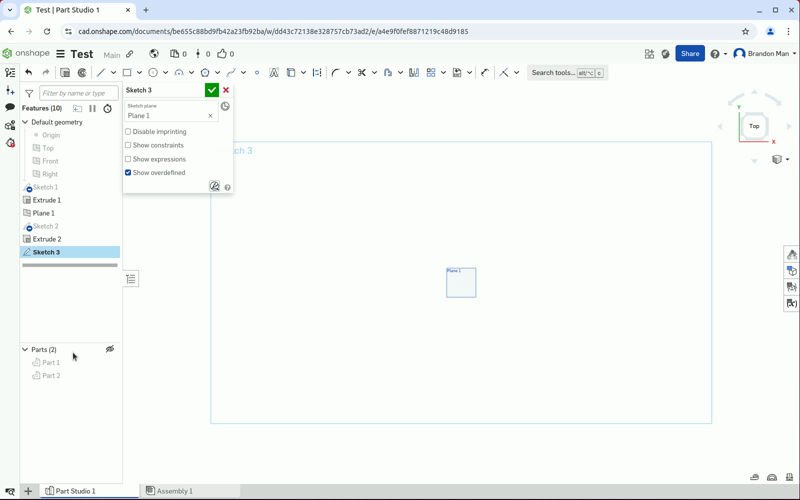
key(l)
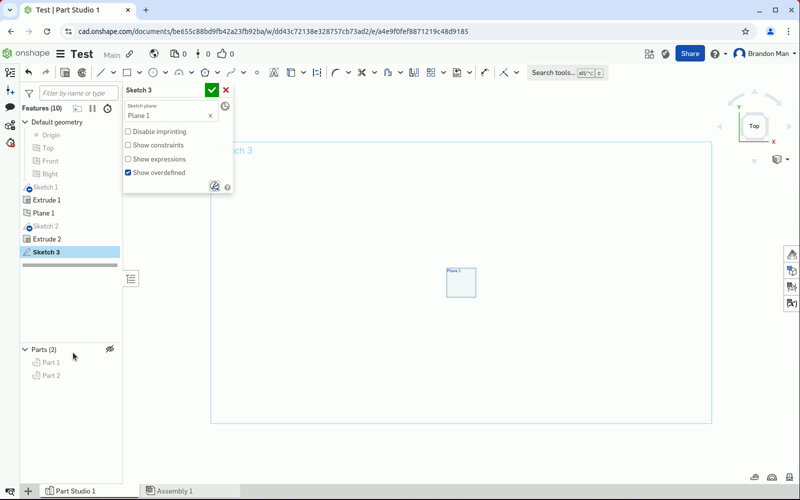
key_down(shift)
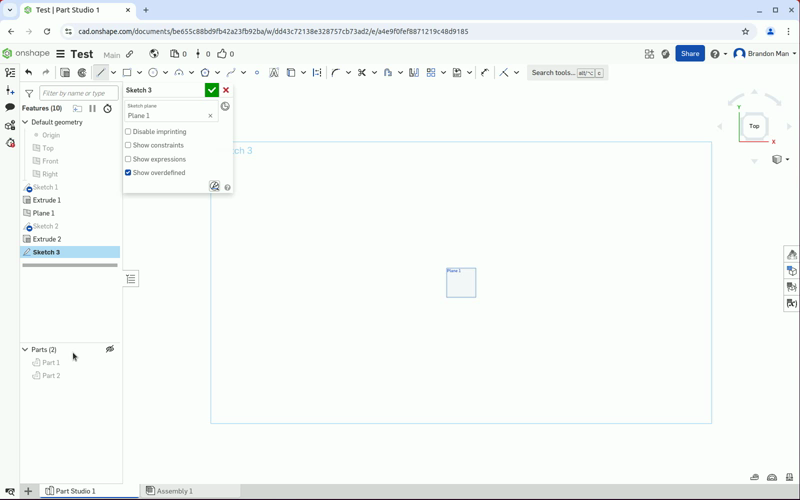
mouse_move(392, 295)
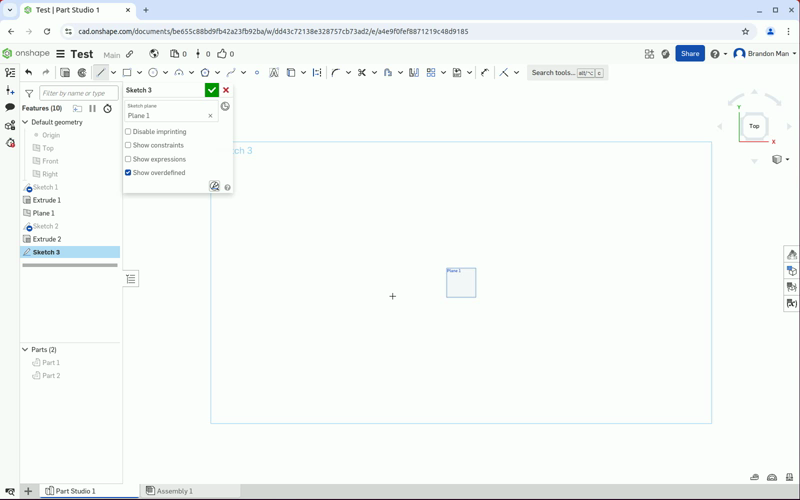
click(392, 295)
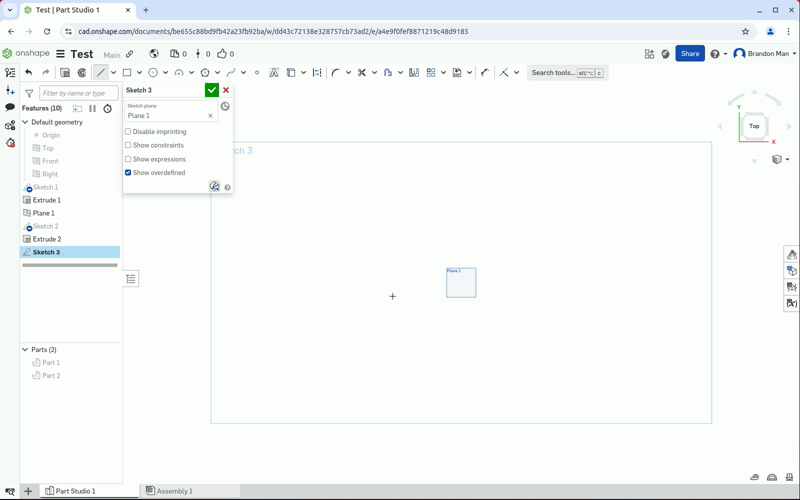
key_up(shift)
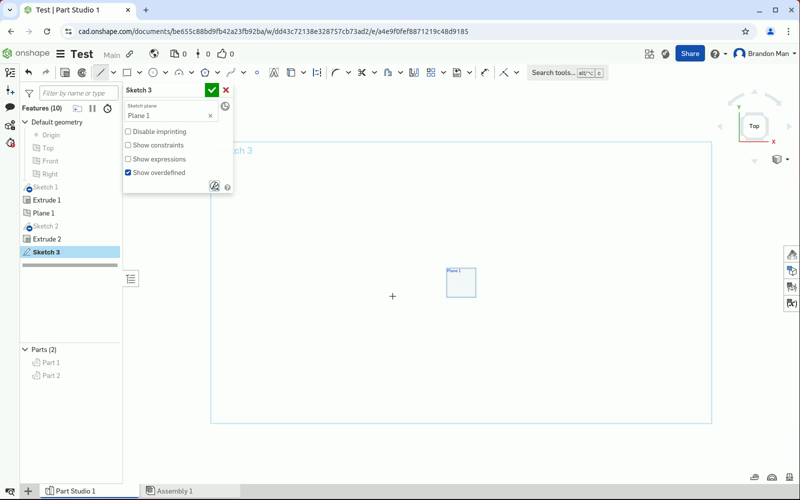
key_down(shift)
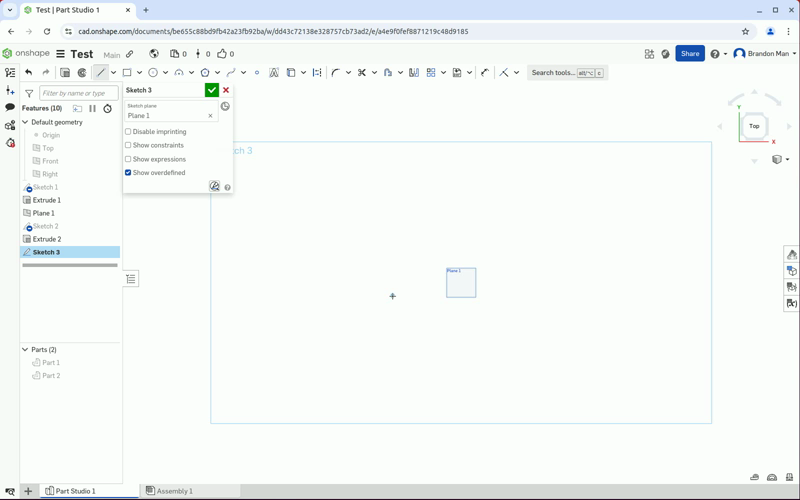
mouse_move(422, 295)
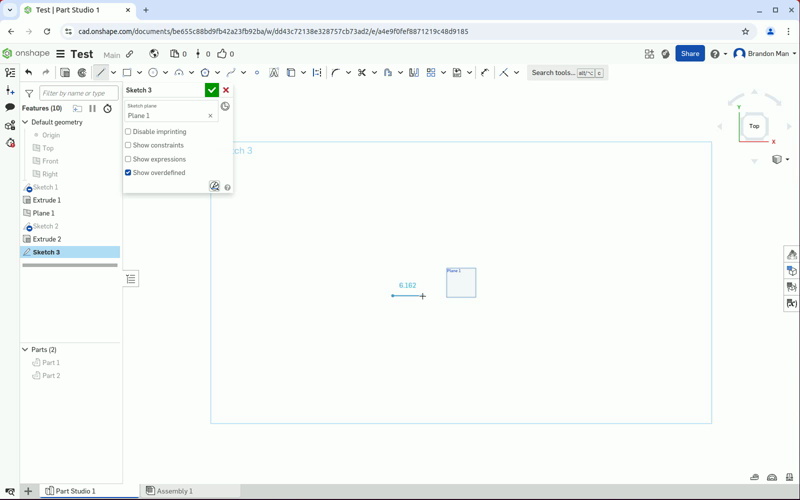
mouse_move(436, 295)
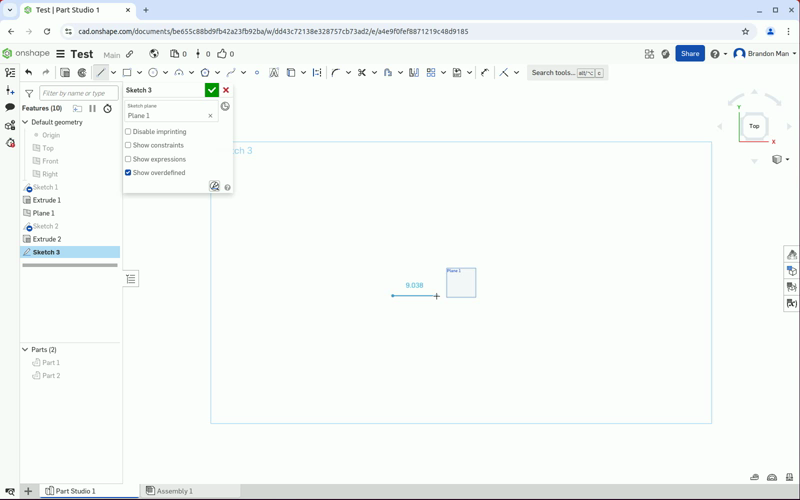
click(436, 295)
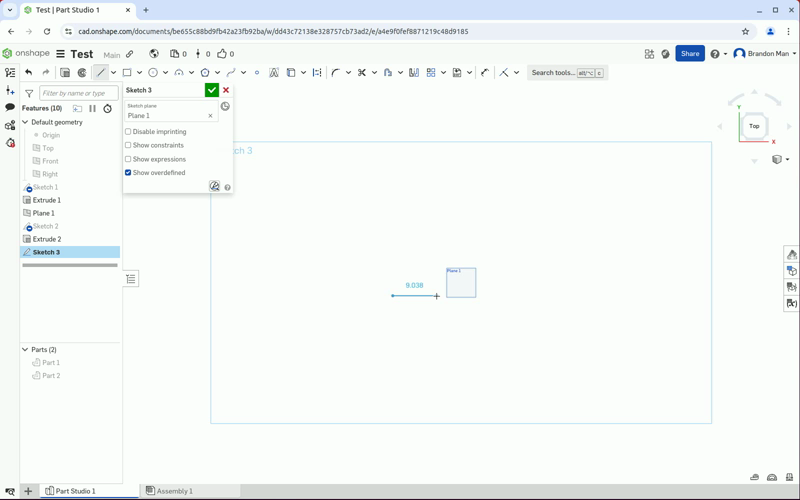
key_up(shift)
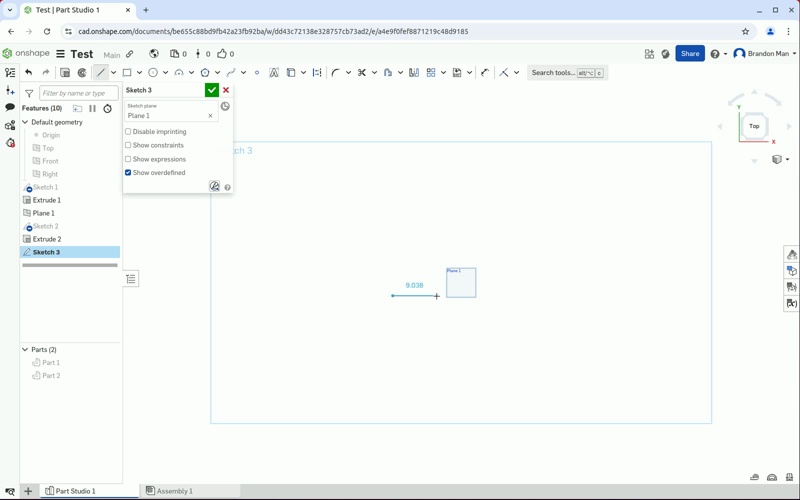
key_down(shift)
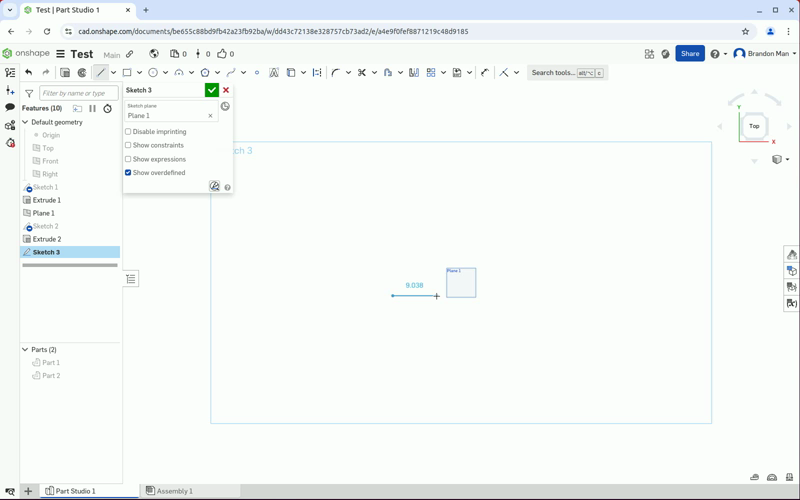
mouse_move(466, 295)
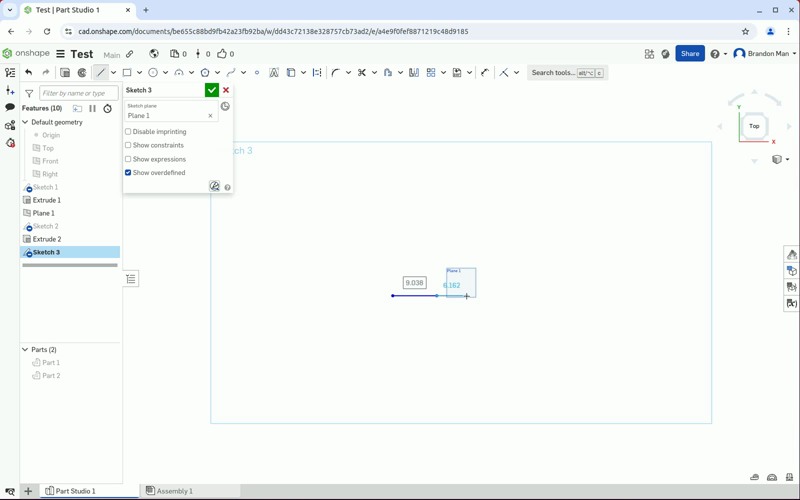
mouse_move(436, 251)
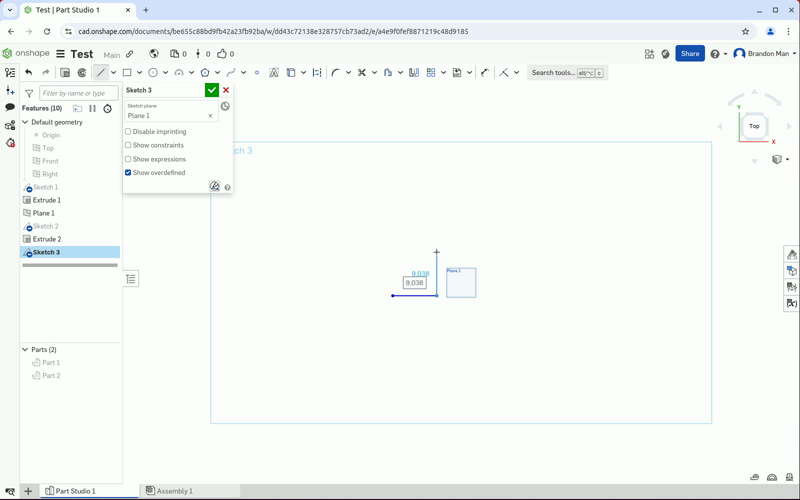
click(436, 251)
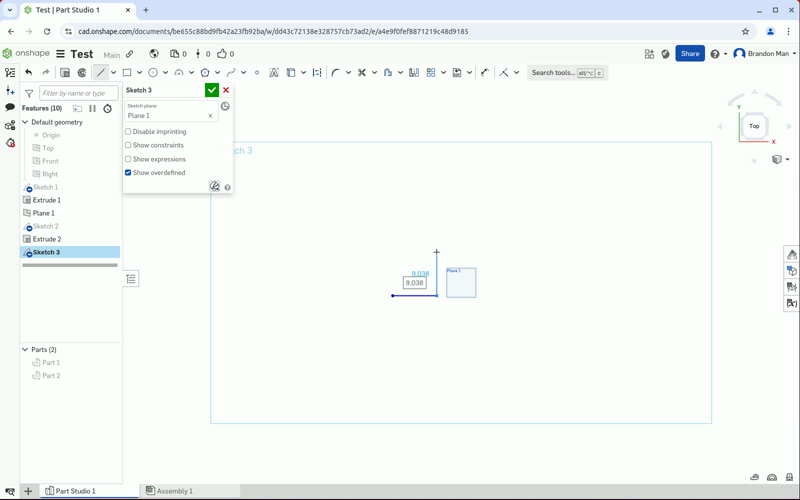
key_up(shift)
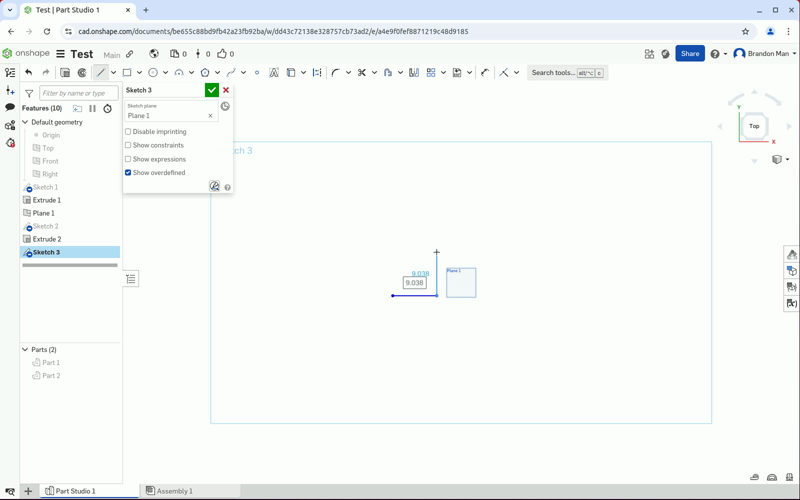
key_down(shift)
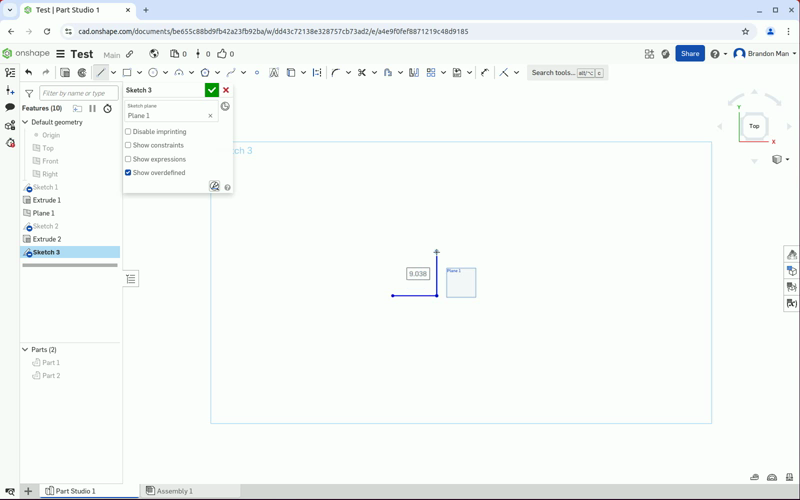
mouse_move(466, 251)
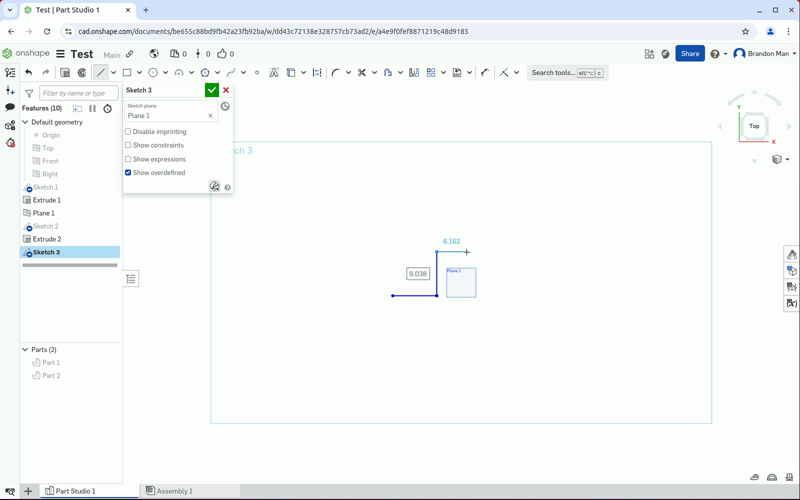
mouse_move(392, 251)
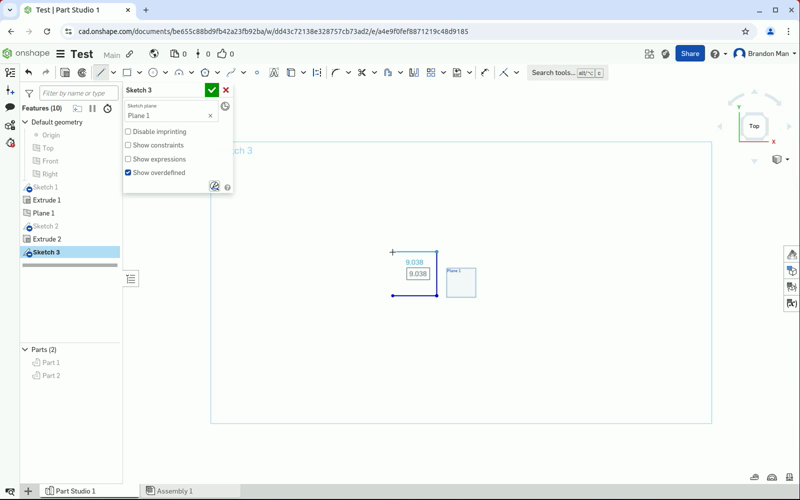
click(392, 251)
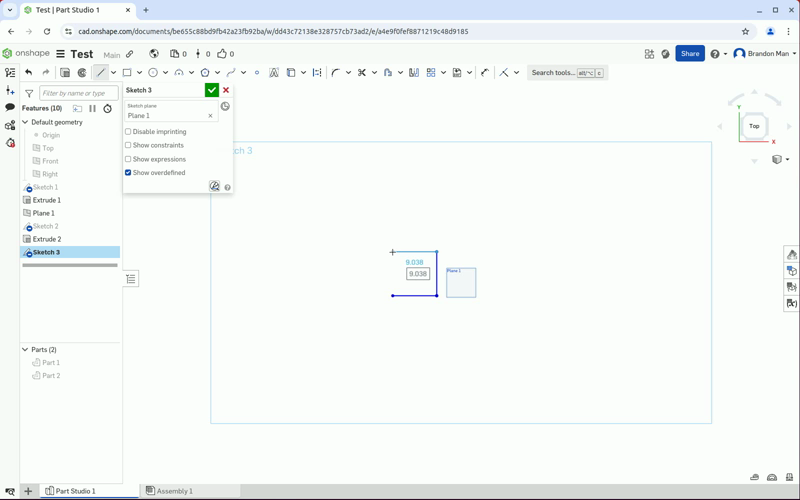
key_up(shift)
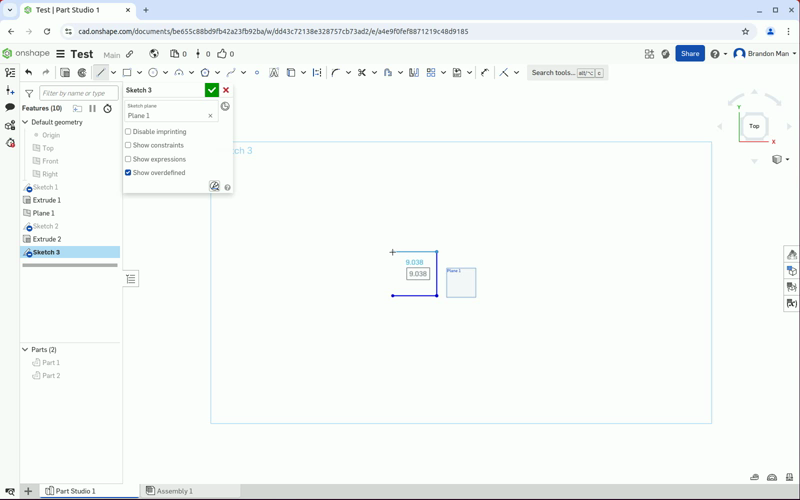
mouse_move(422, 251)
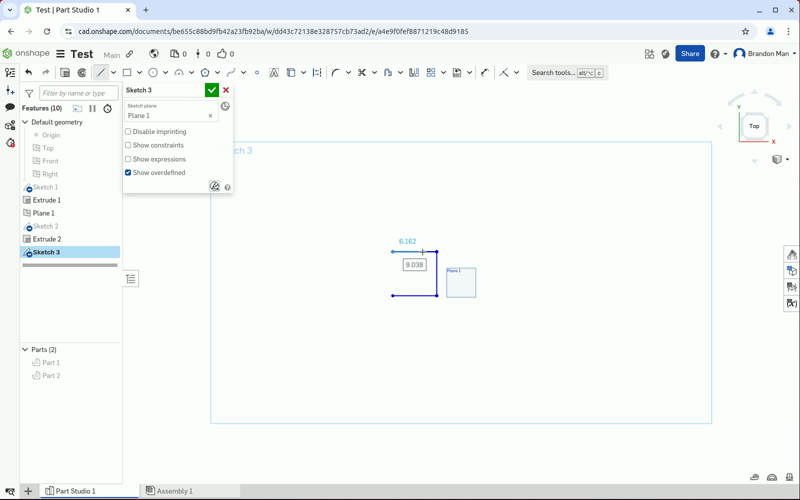
key_down(shift)
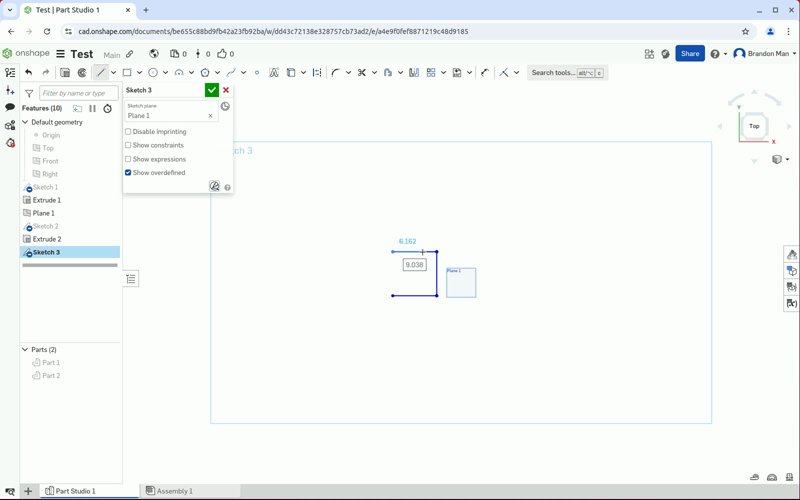
mouse_move(392, 295)
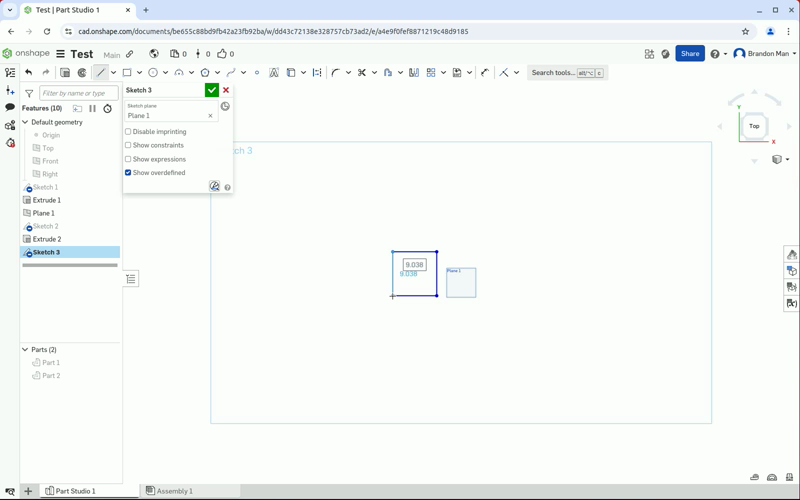
key_up(shift)
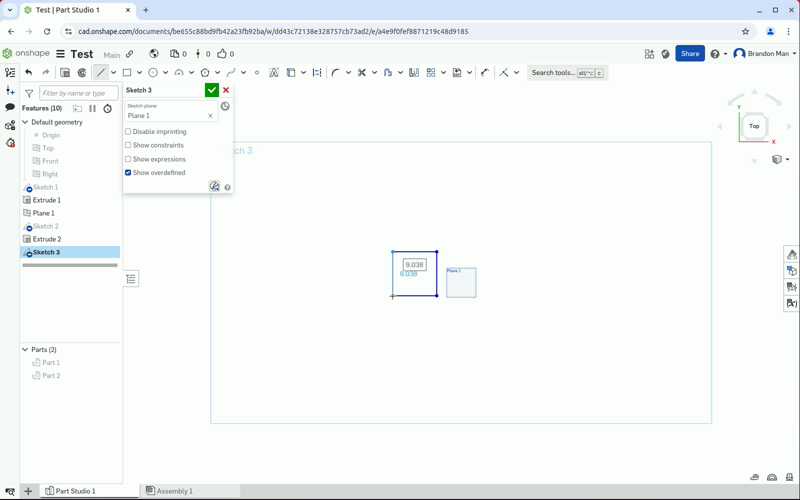
click(392, 295)
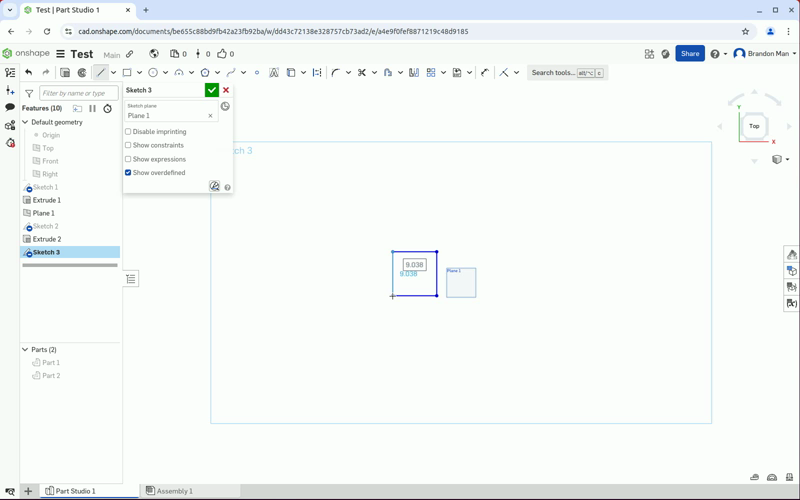
key(esc)
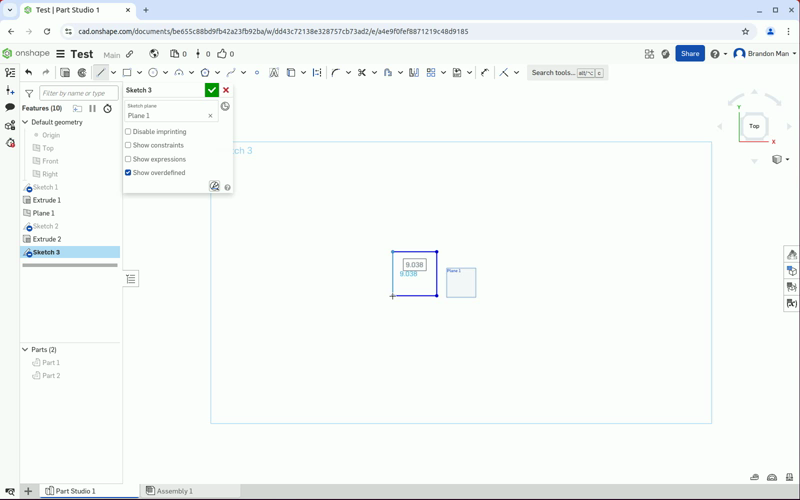
mouse_move(394, 267)
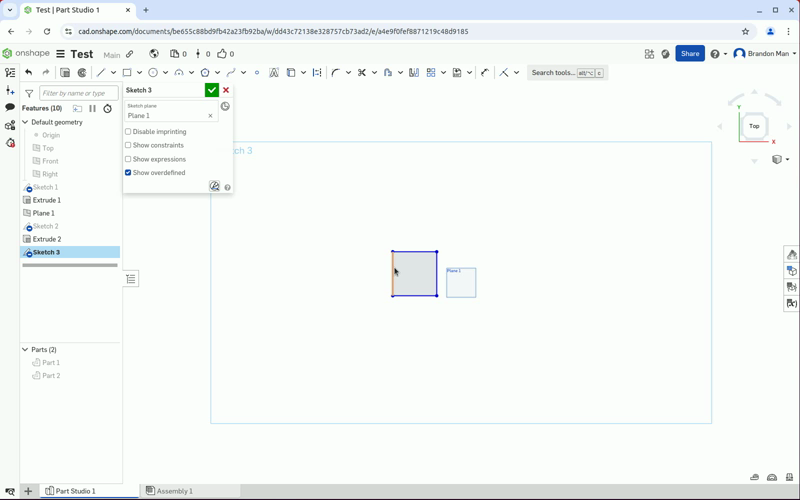
click(394, 267)
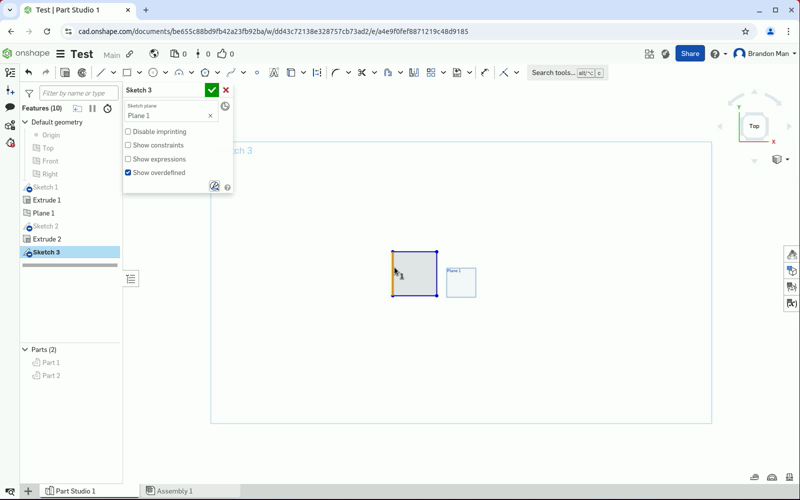
mouse_move(73, 352)
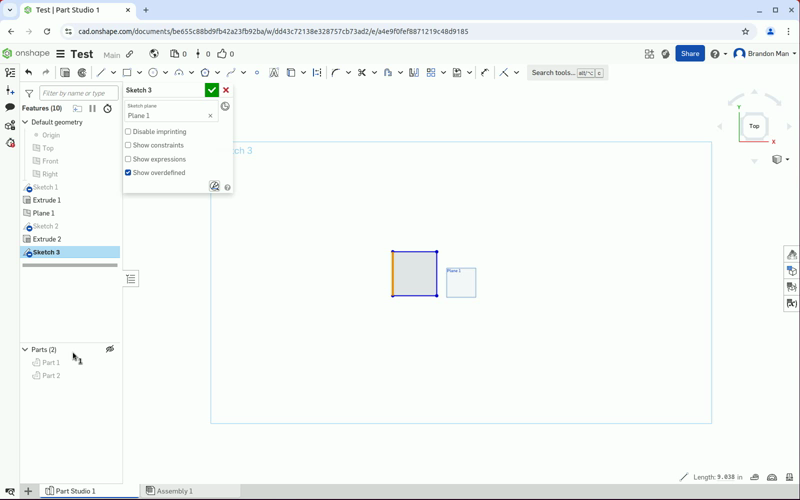
key(shift+y)
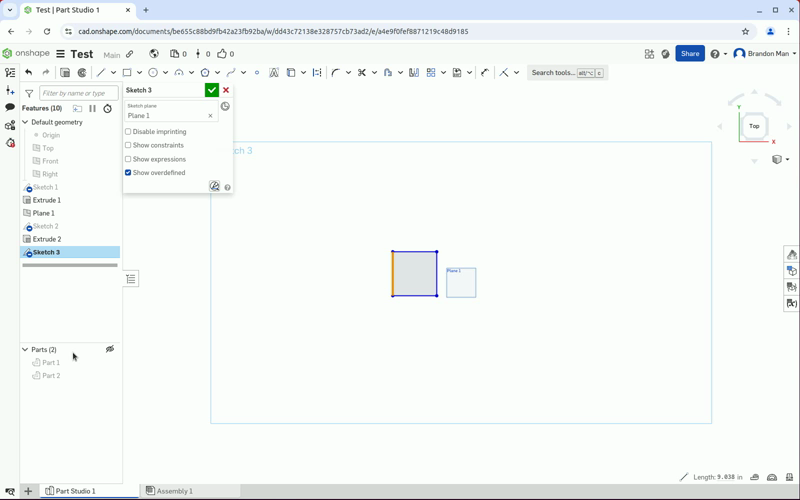
key(shift+e)
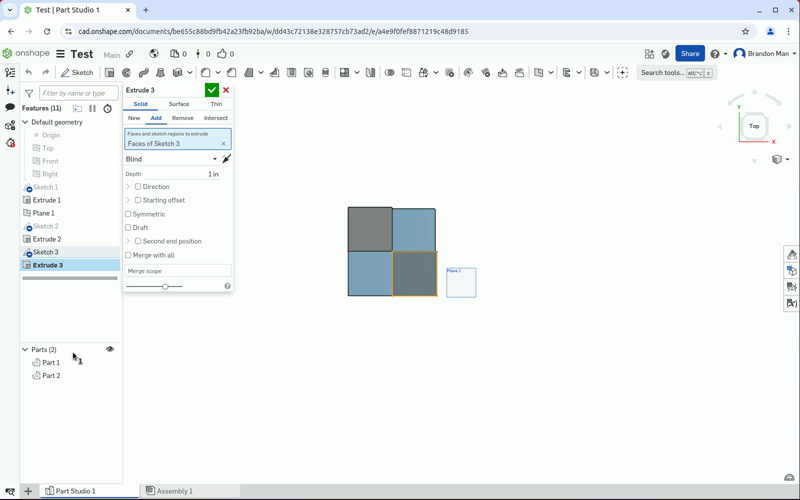
mouse_move(143, 106)
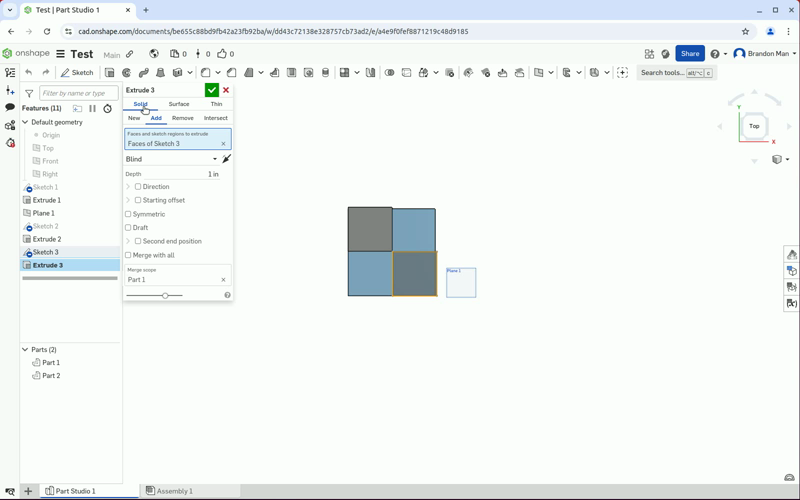
click(143, 106)
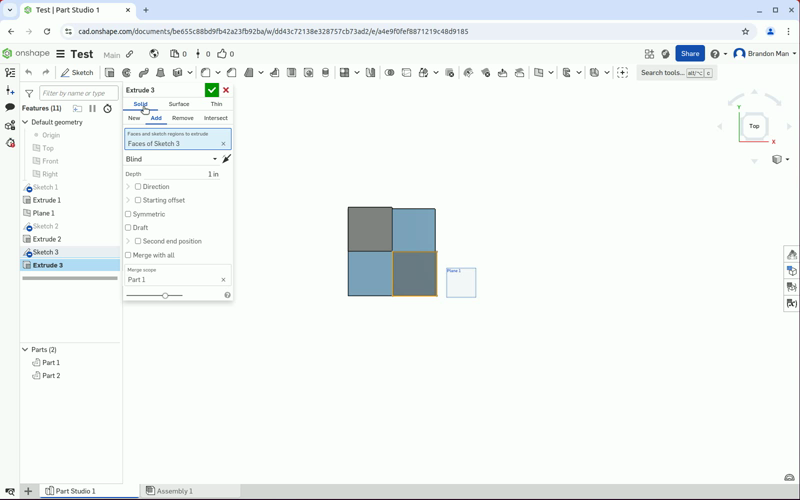
mouse_move(137, 120)
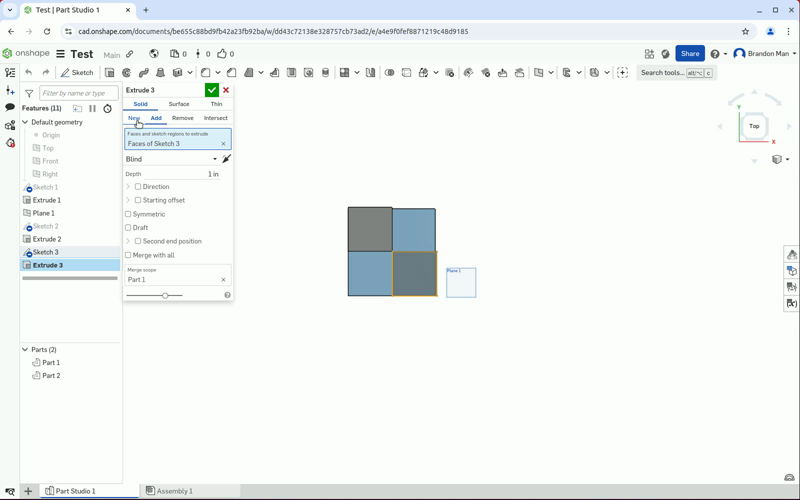
click(137, 120)
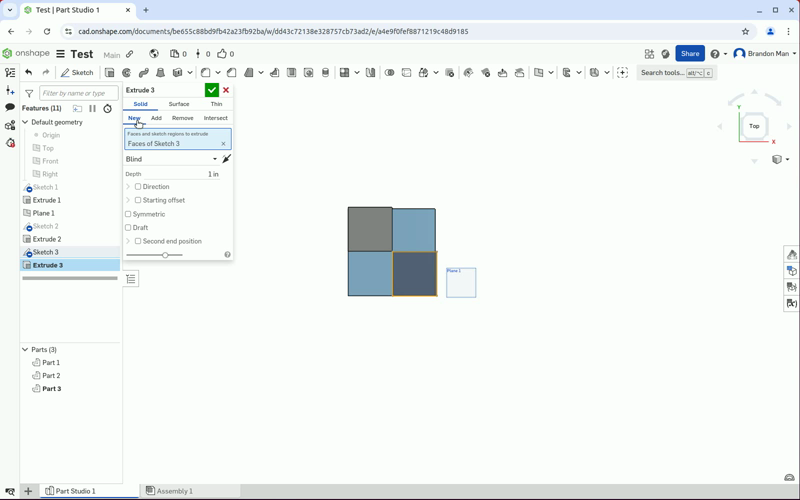
key(tab, 4)
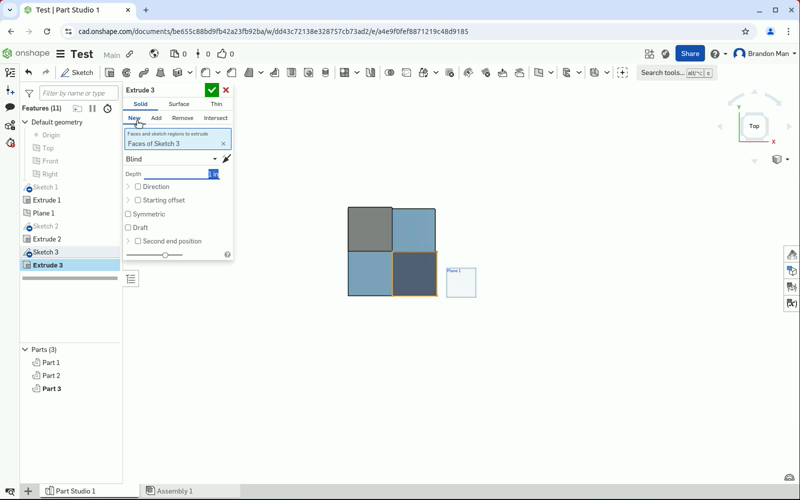
text(8.906)
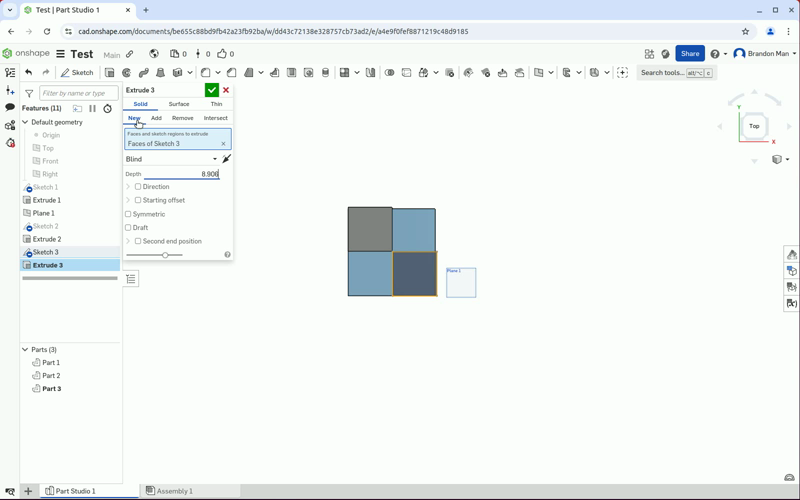
key(enter)
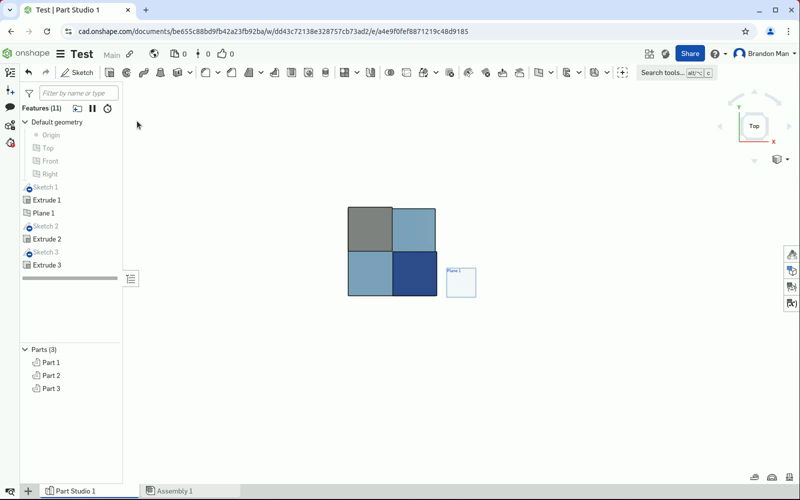
key(shift+h)
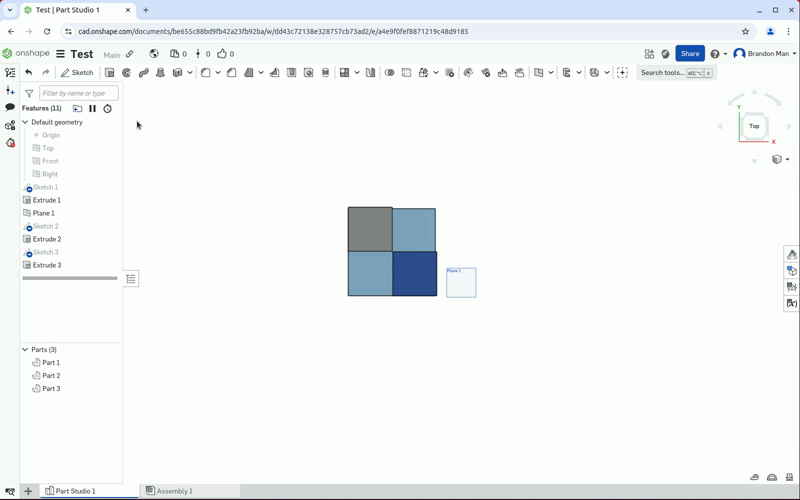
key(shift+h)
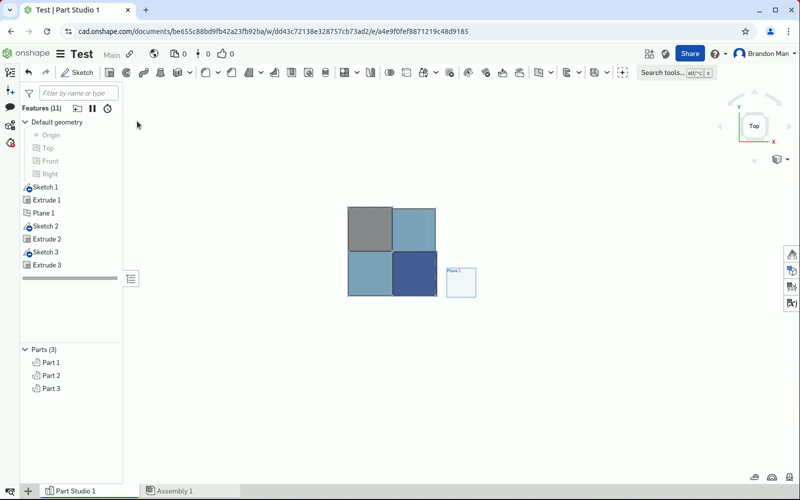
key(shift+7)
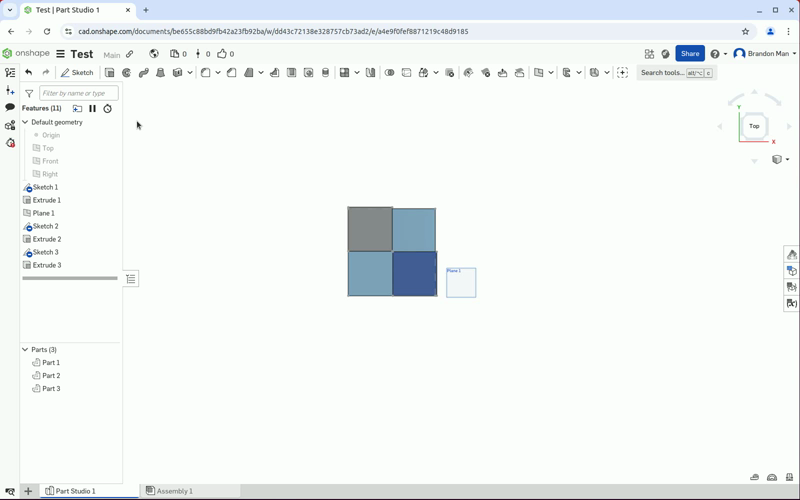
key(up, 3)
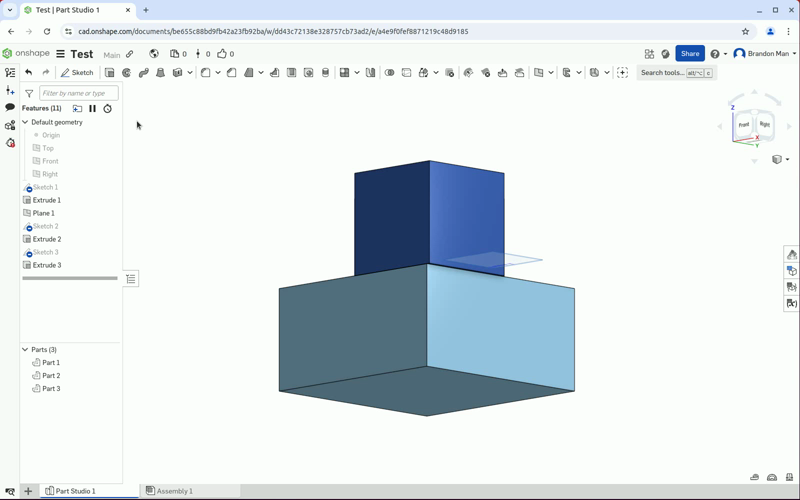
key(left, 3)
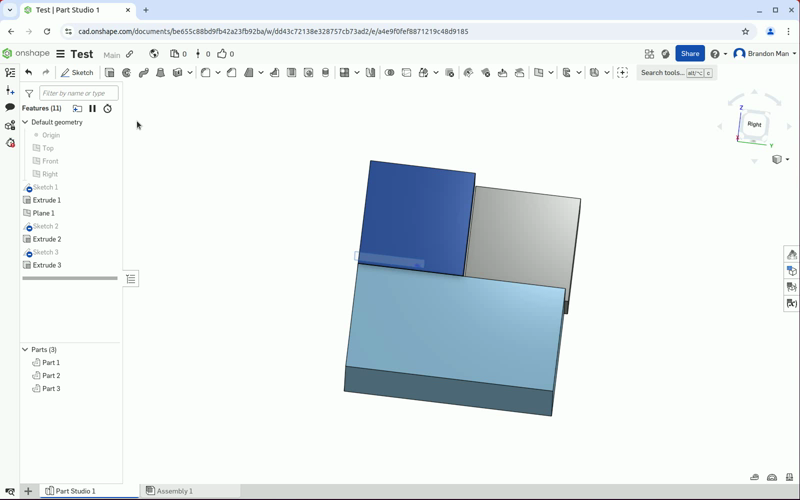
key(right, 3)
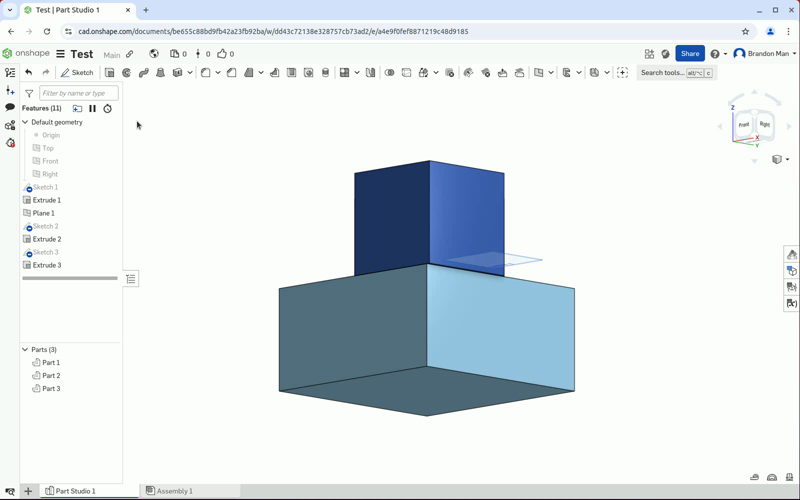
key(down, 3)
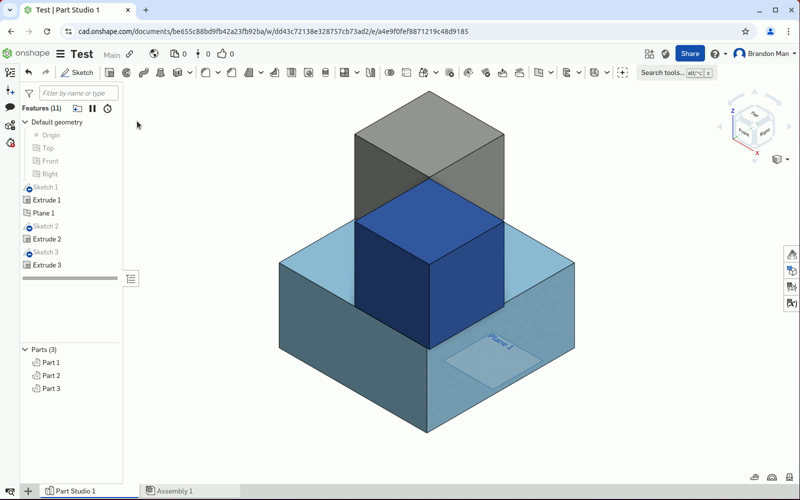
mouse_move(73, 189)
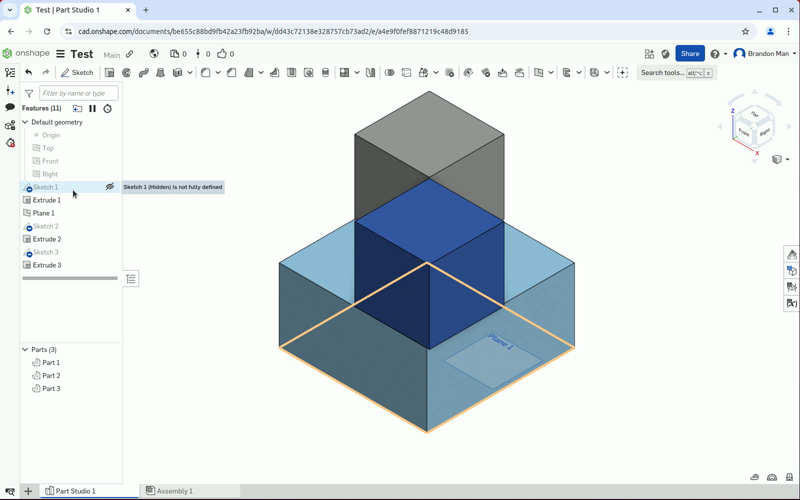
click(73, 189)